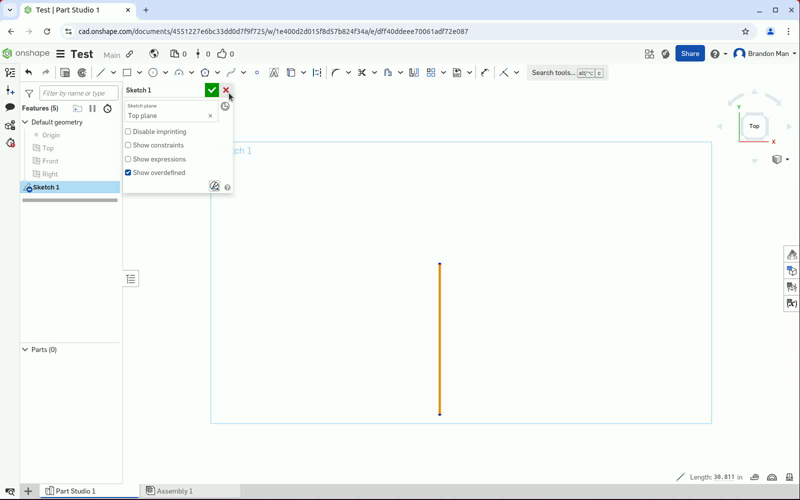
key(shift+h)
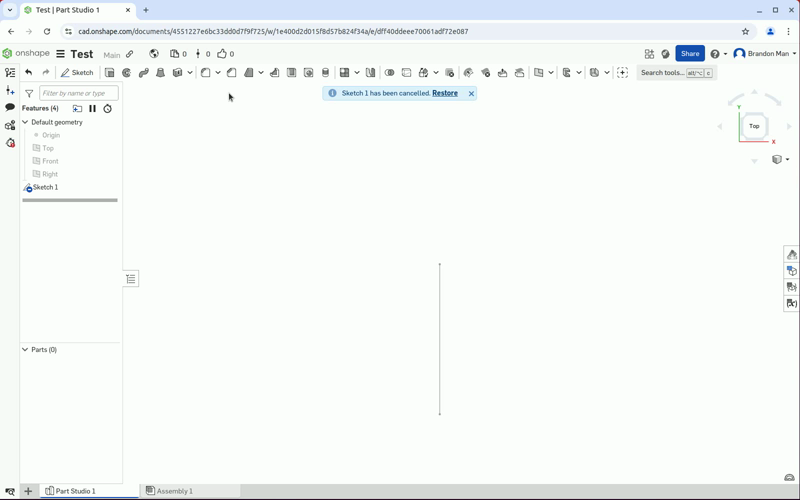
mouse_move(73, 352)
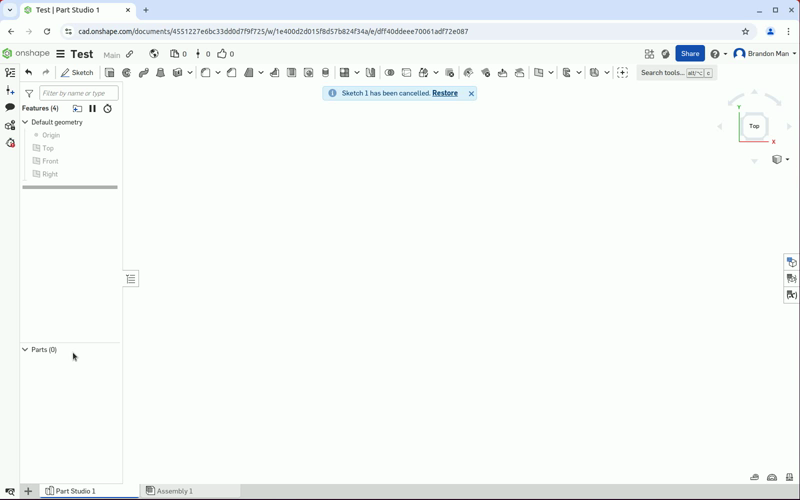
key(y)
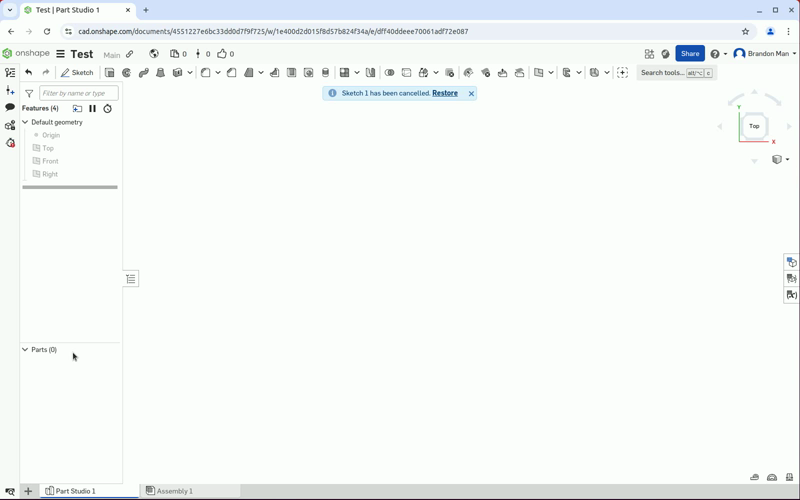
key(shift+p)
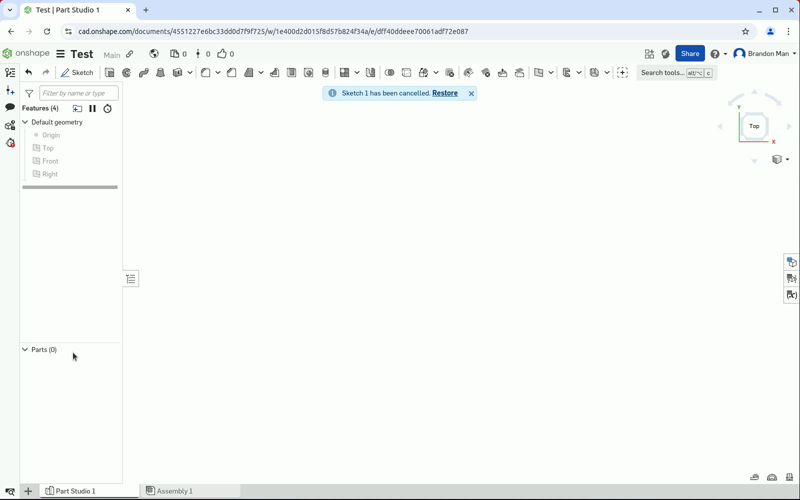
key(space)
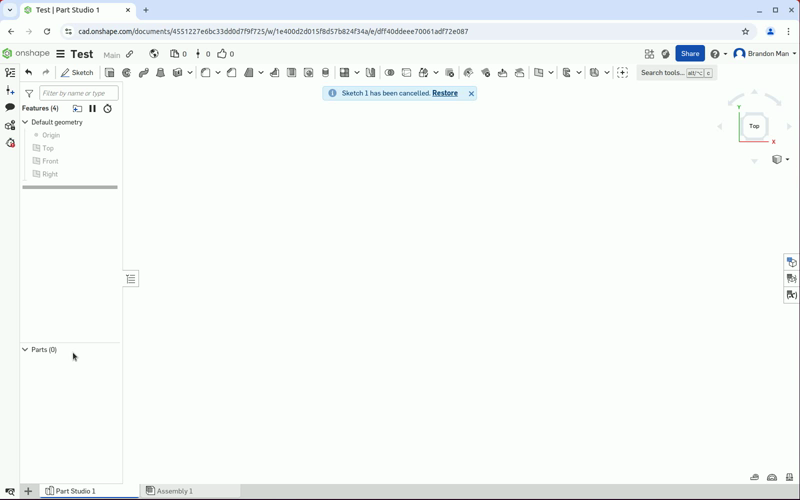
key_down(shift)
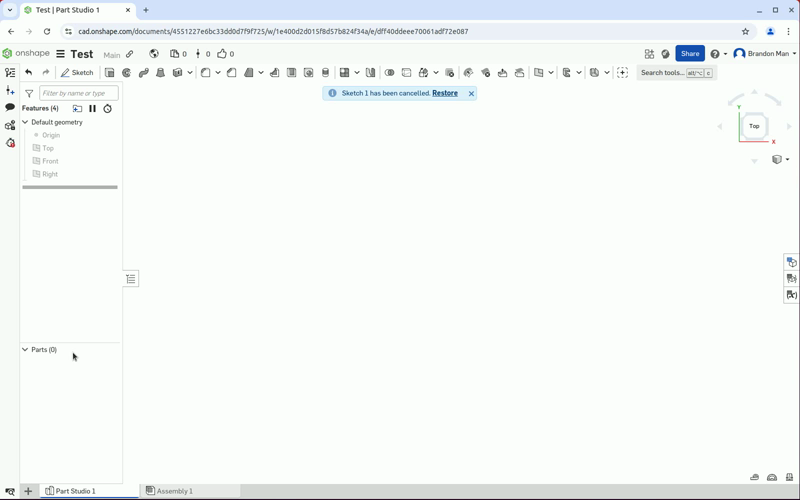
key(up)
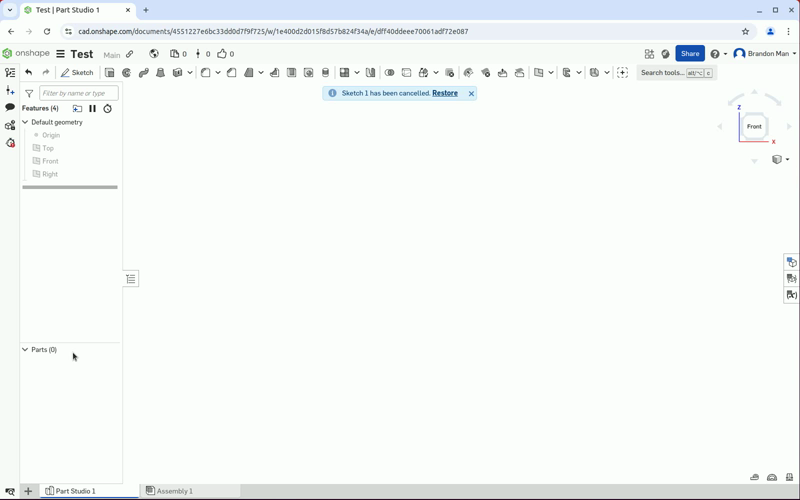
key_up(shift)
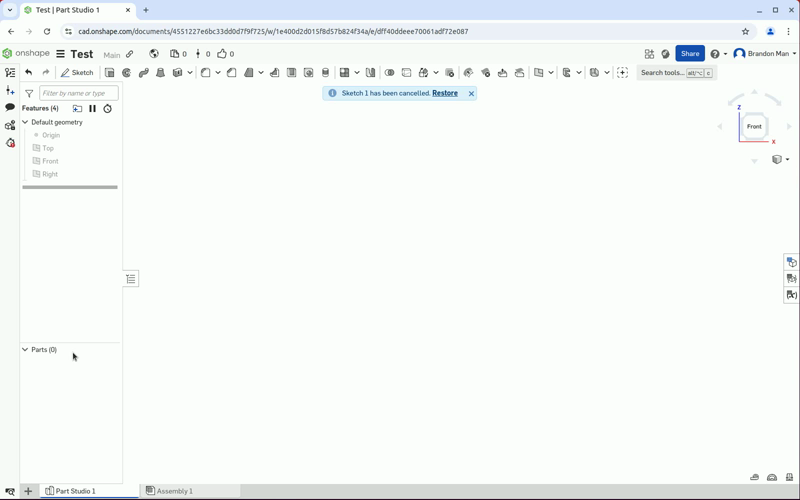
mouse_move(73, 352)
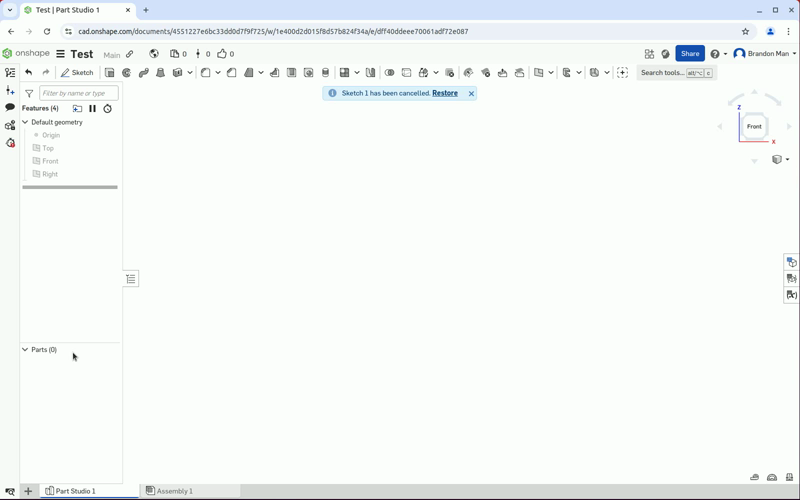
key(shift+y)
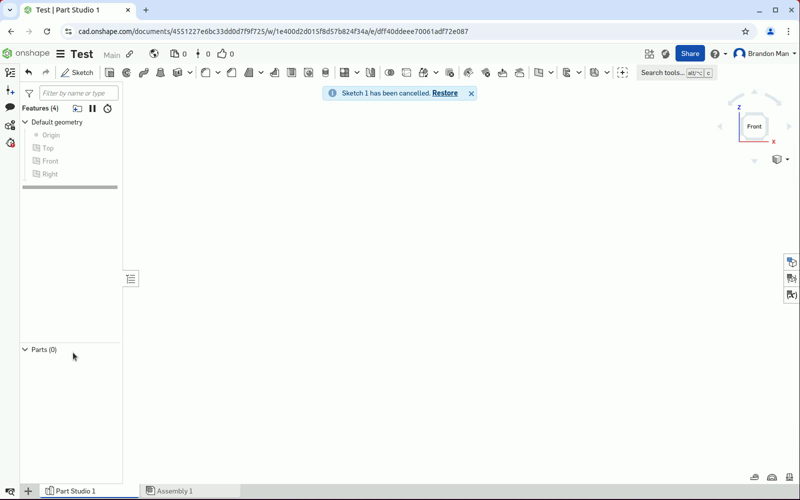
key(shift+s)
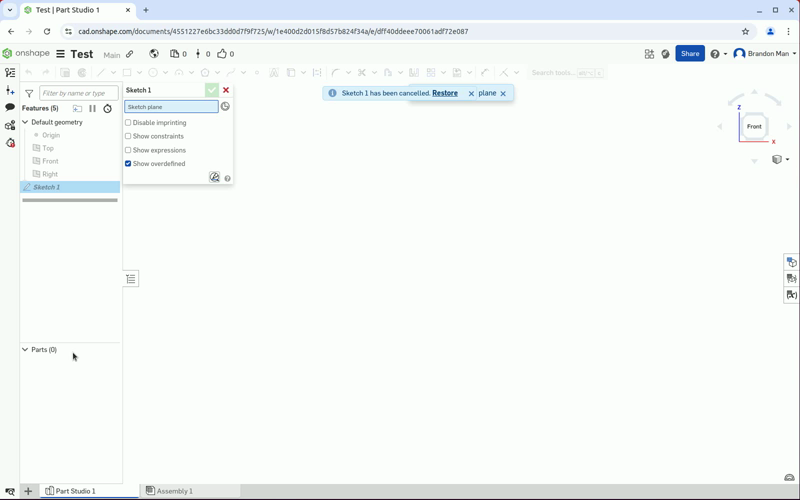
mouse_move(73, 163)
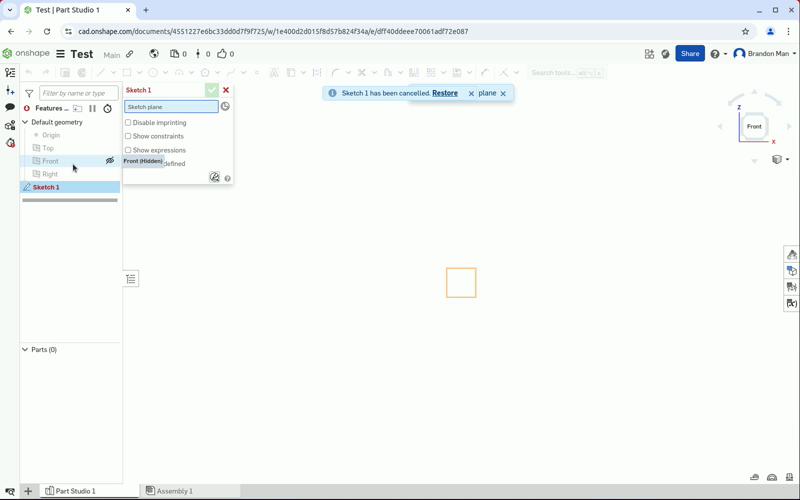
click(73, 163)
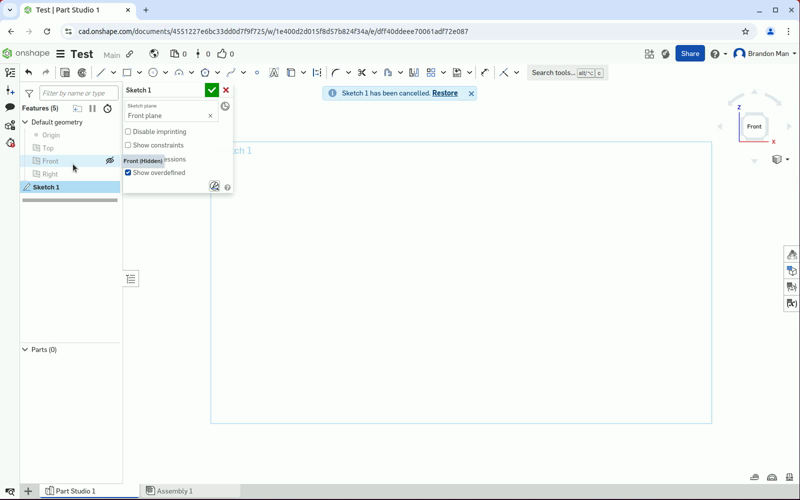
mouse_move(73, 352)
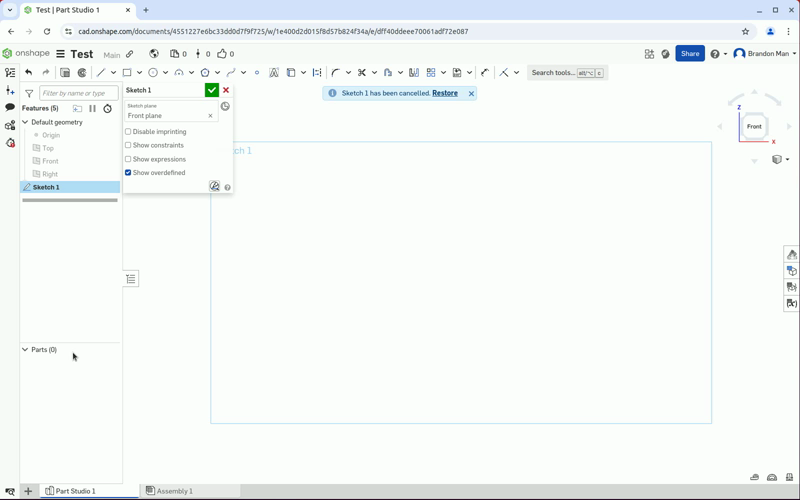
key(y)
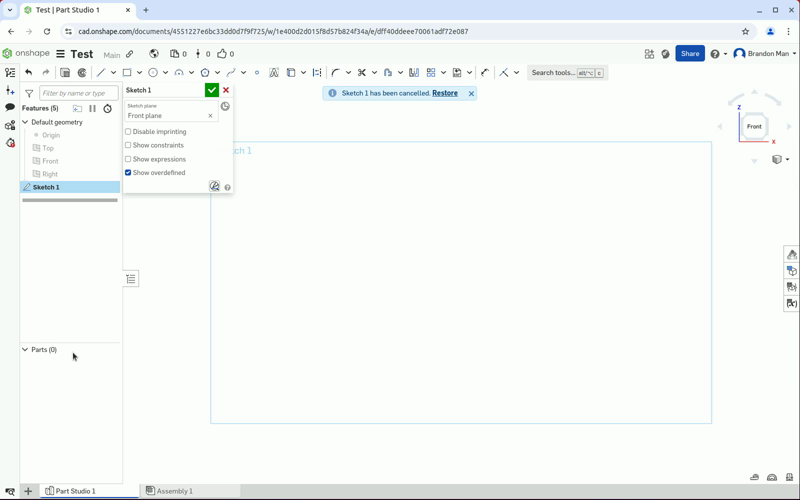
key(l)
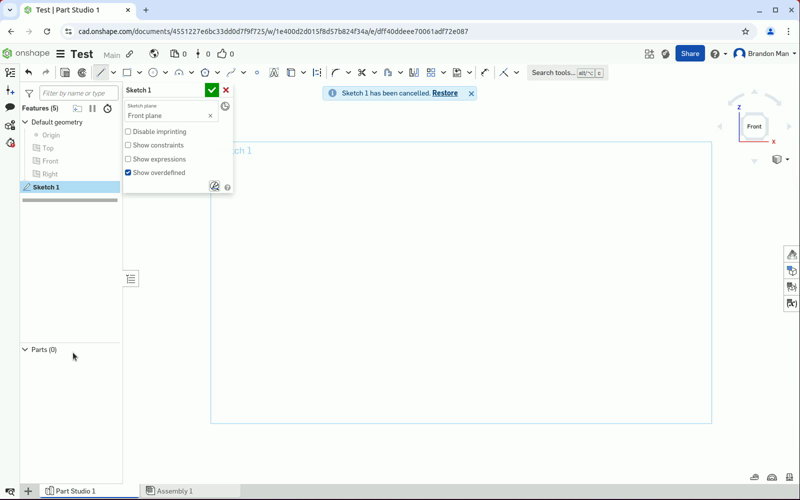
key_down(shift)
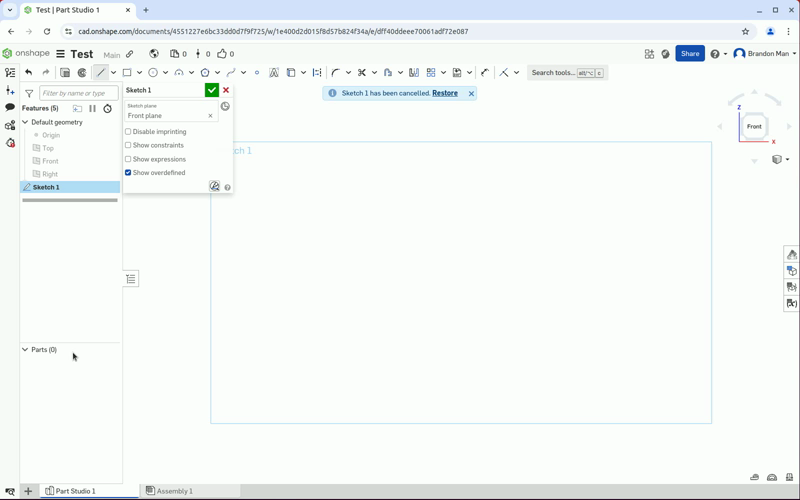
mouse_move(460, 282)
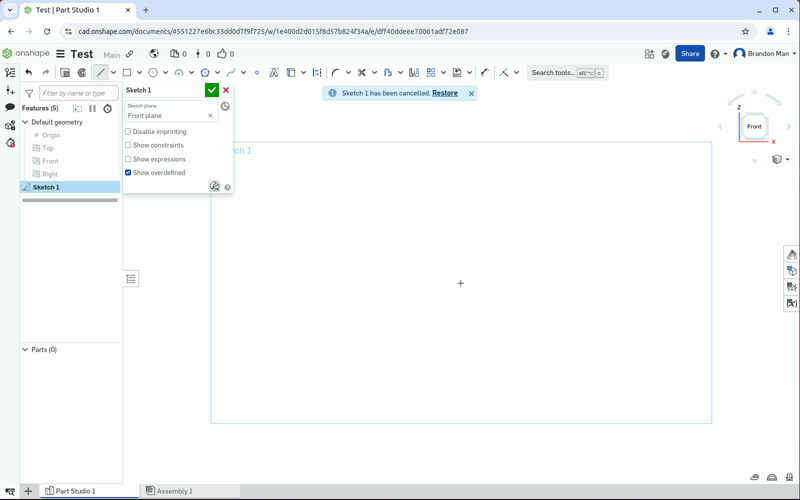
click(460, 282)
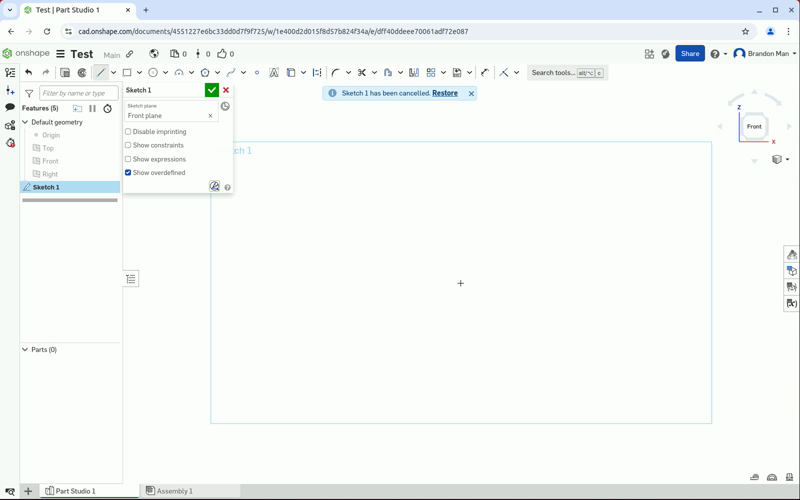
key_up(shift)
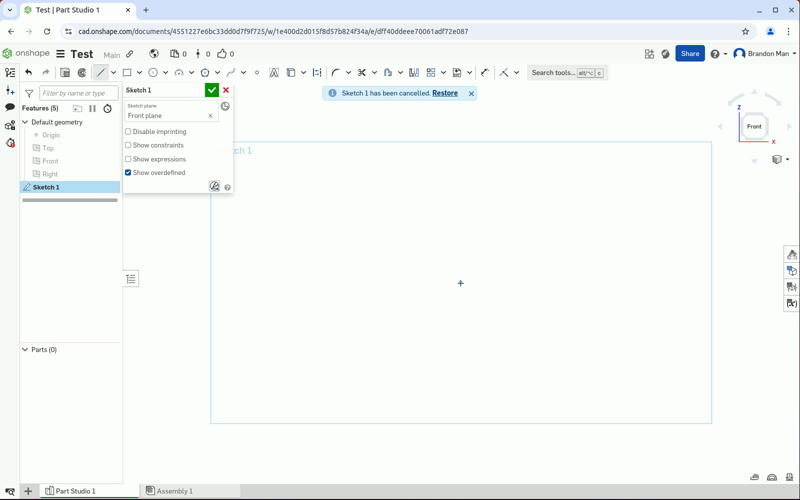
key_down(shift)
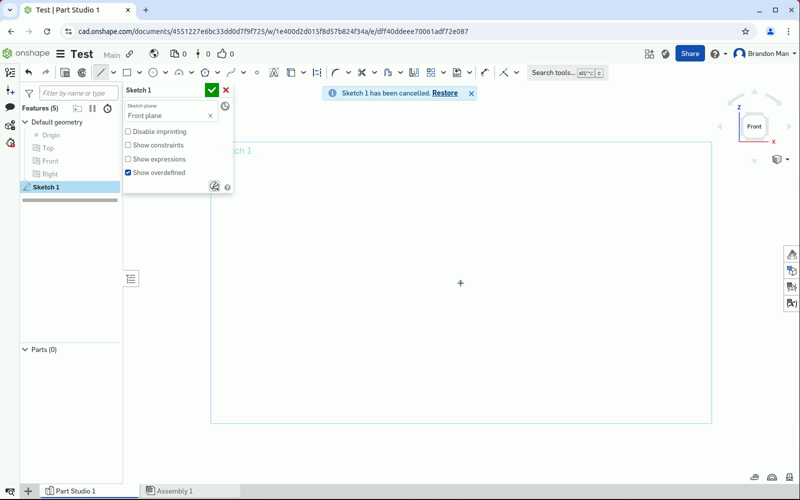
mouse_move(573, 282)
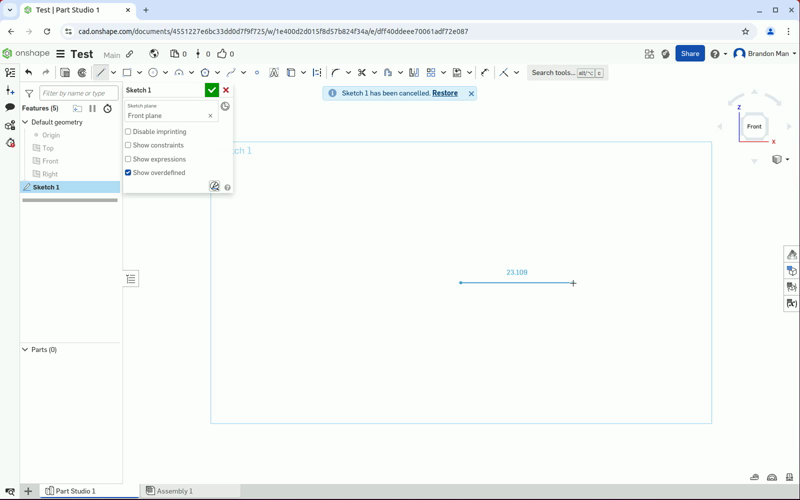
click(573, 282)
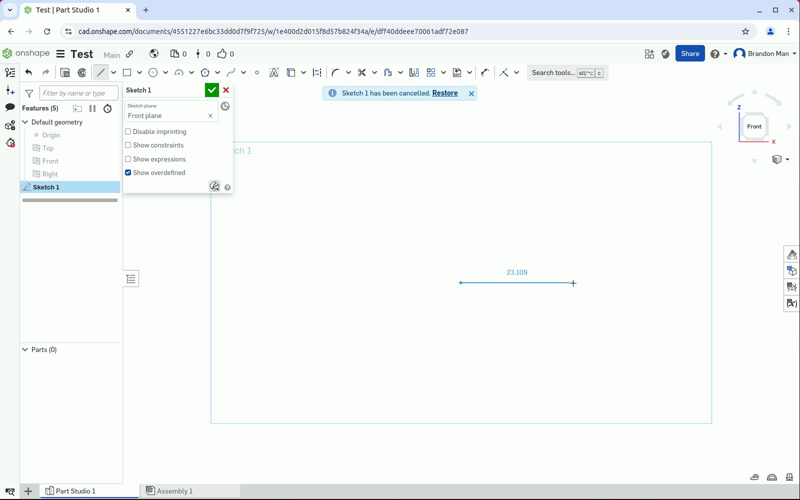
key_up(shift)
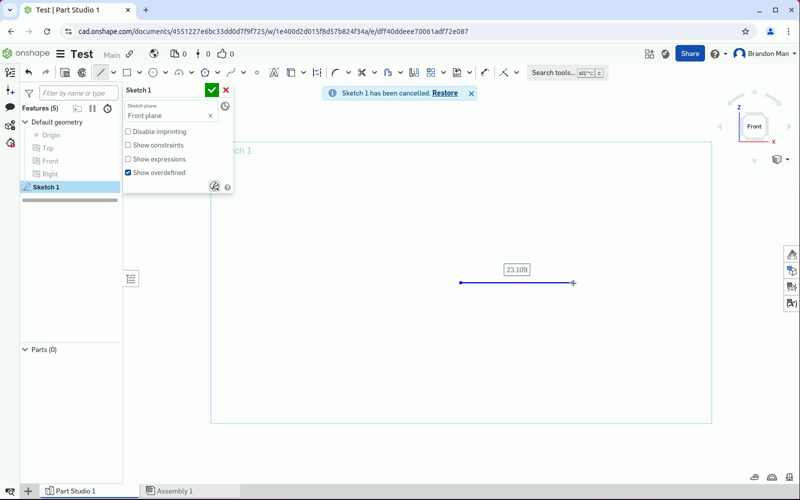
key_down(shift)
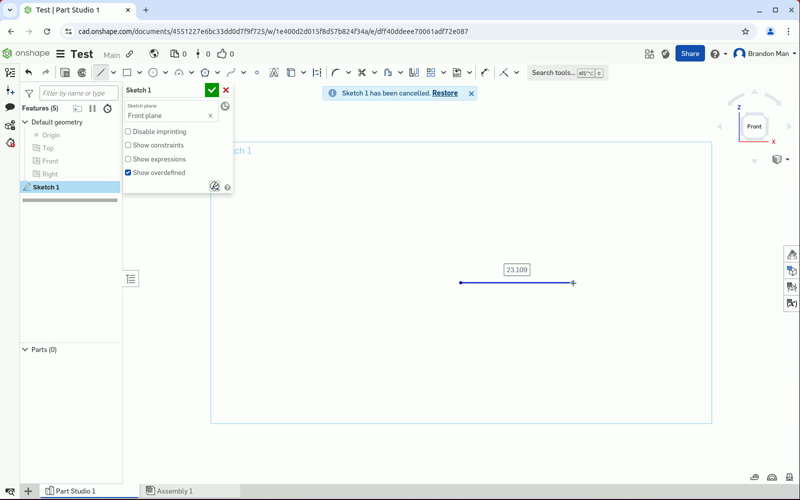
mouse_move(589, 282)
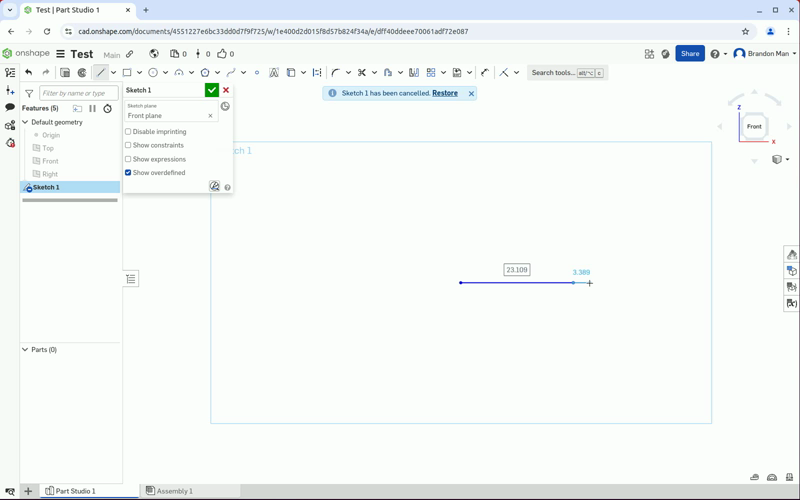
mouse_move(573, 264)
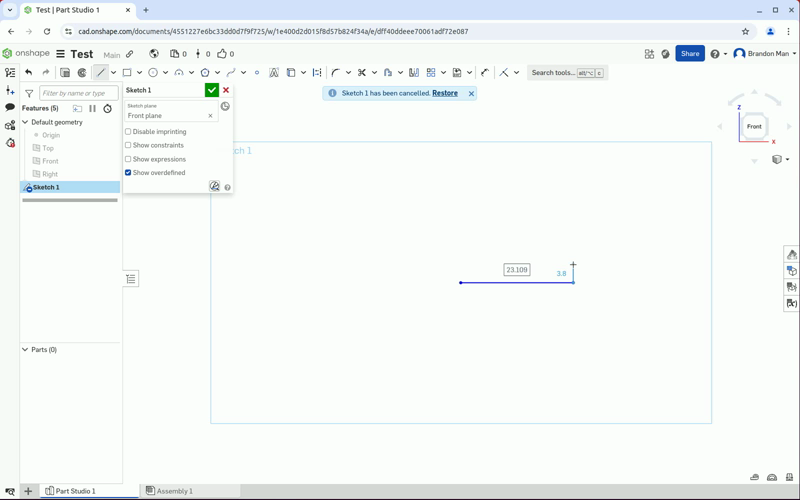
click(573, 264)
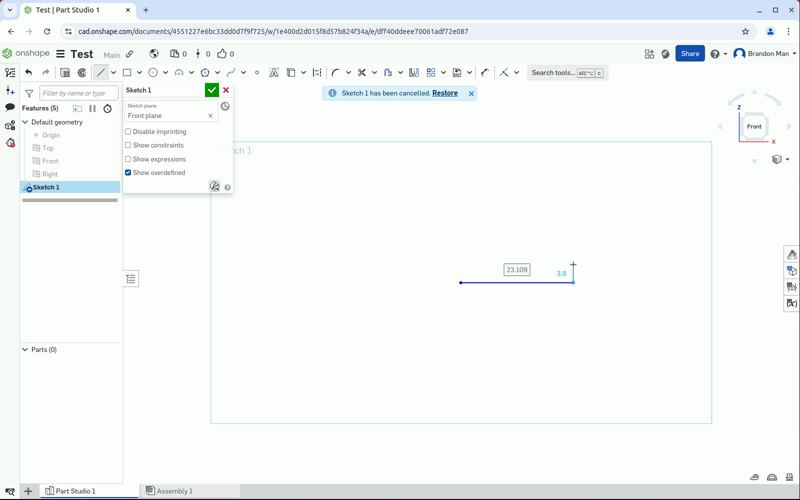
key_up(shift)
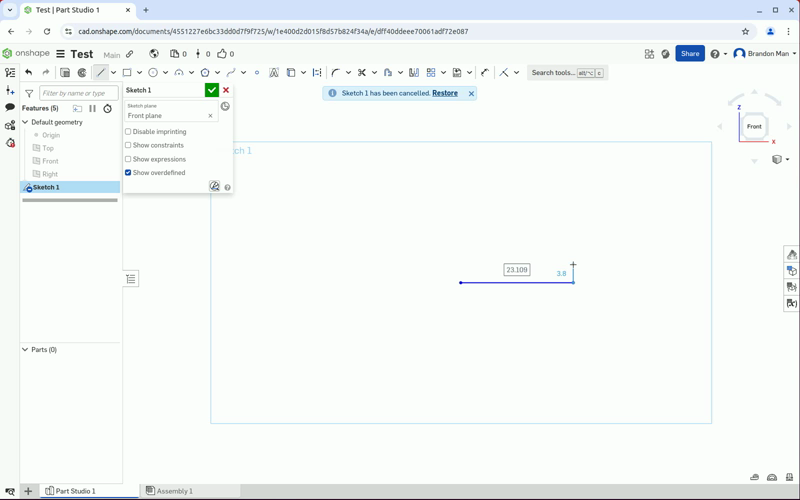
key_down(shift)
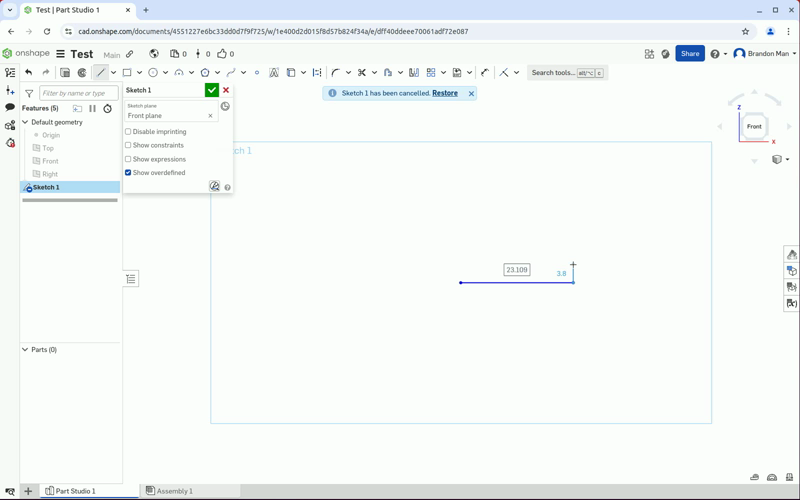
mouse_move(498, 264)
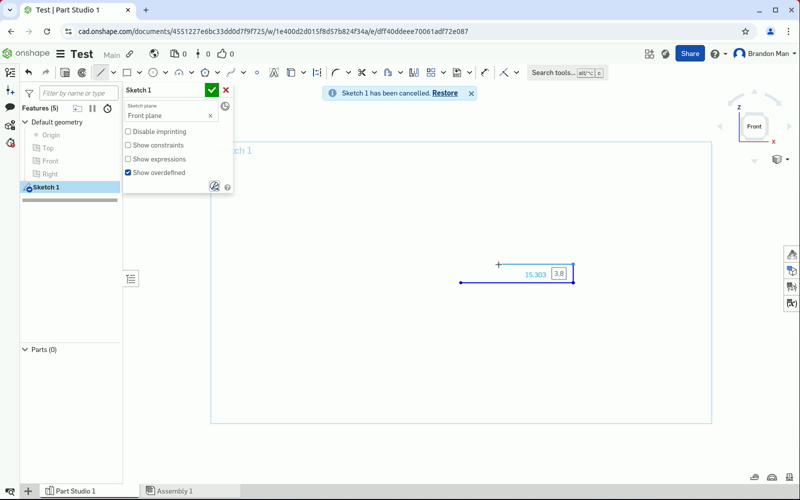
click(498, 264)
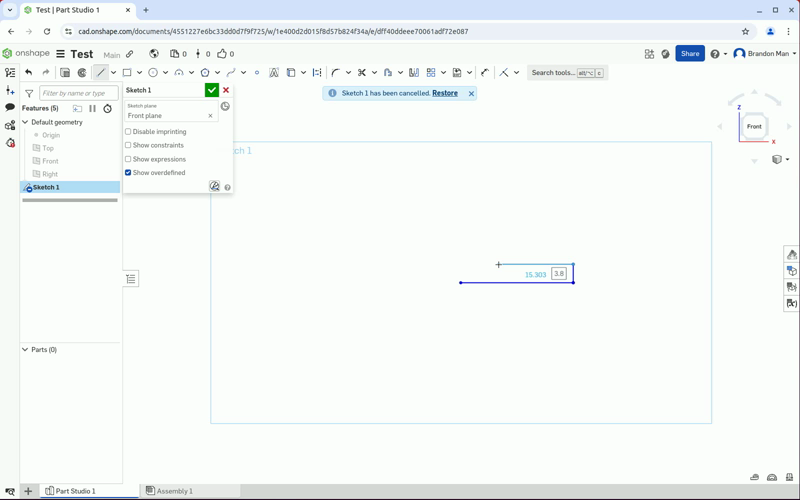
key_up(shift)
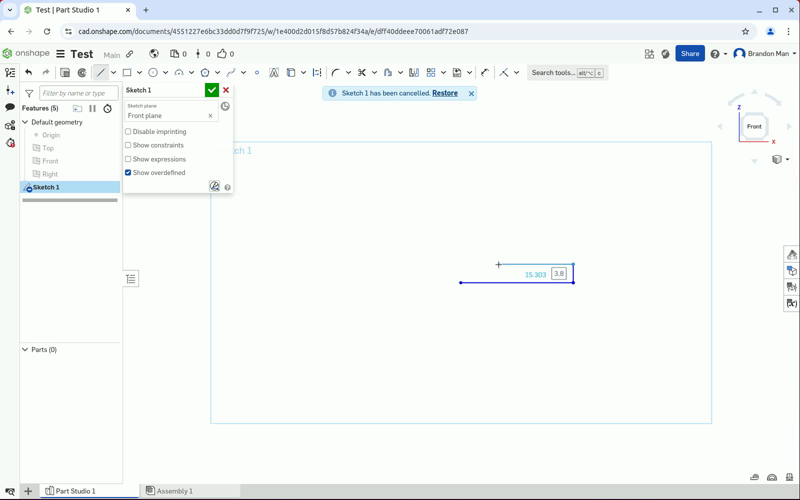
key_down(shift)
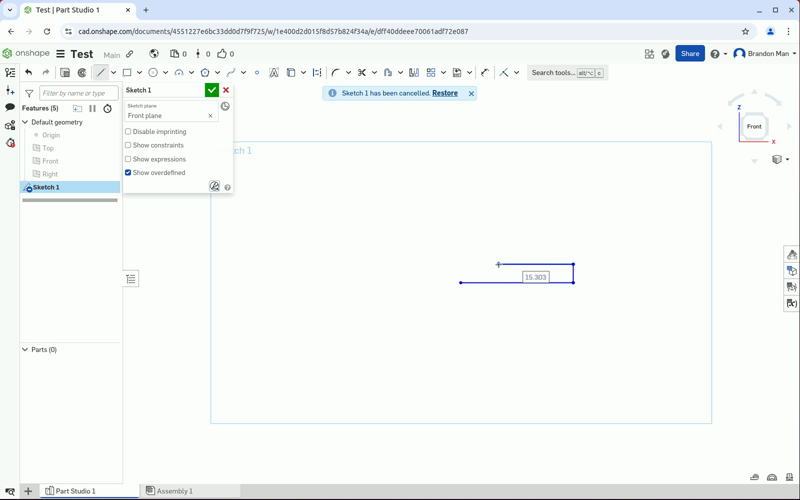
mouse_move(528, 264)
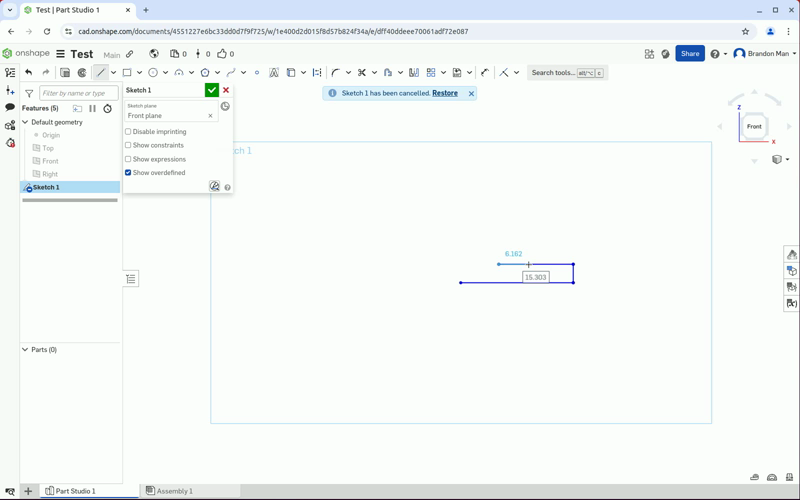
mouse_move(498, 208)
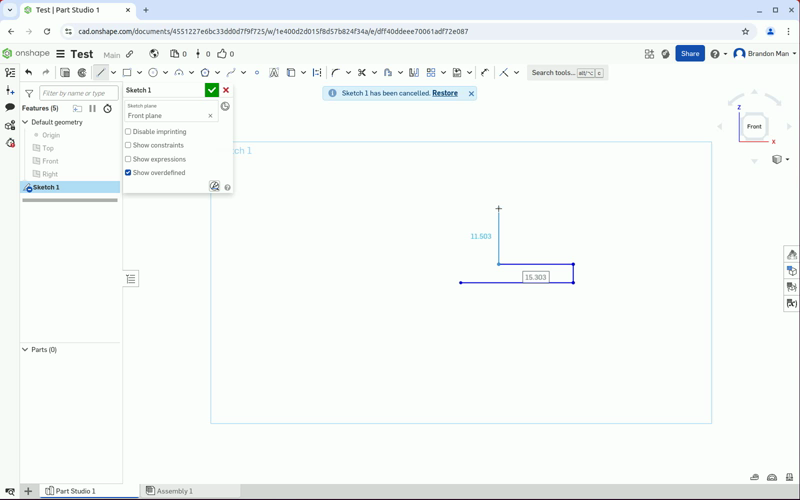
click(498, 208)
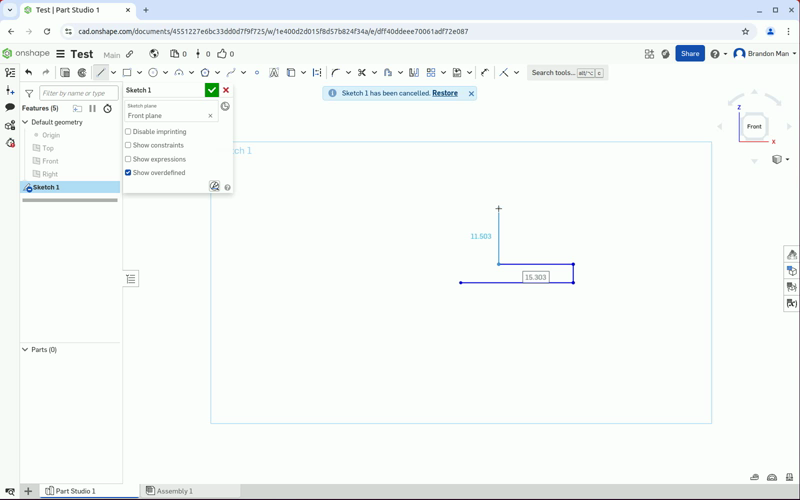
key_up(shift)
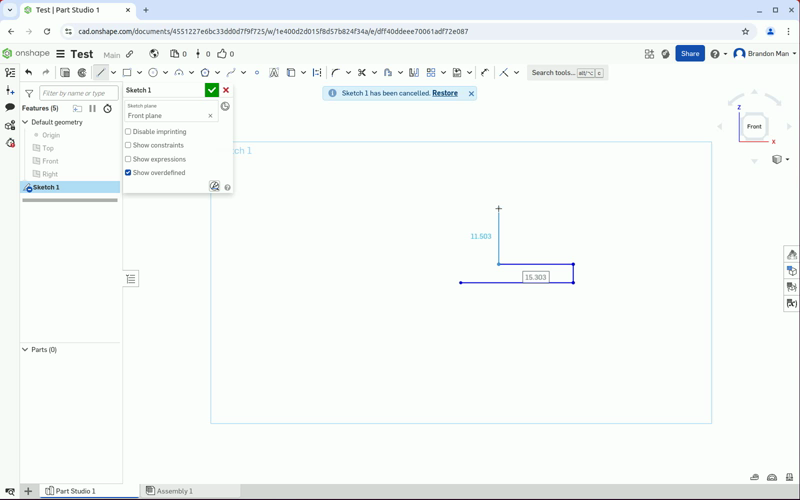
key_down(shift)
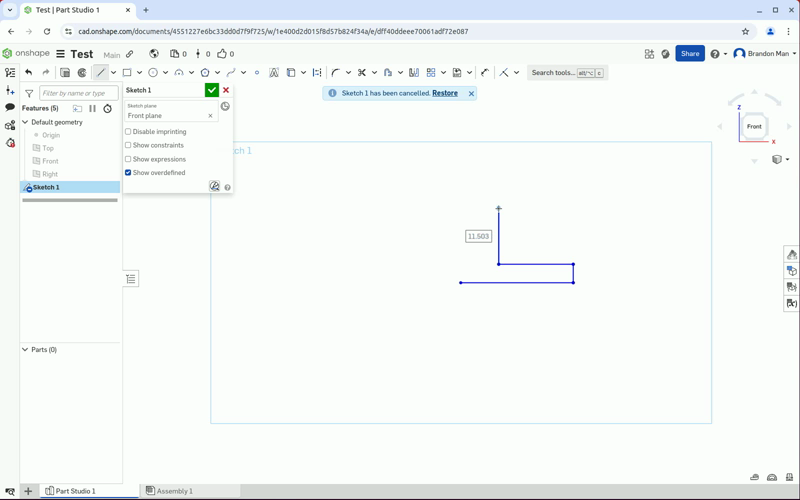
mouse_move(528, 208)
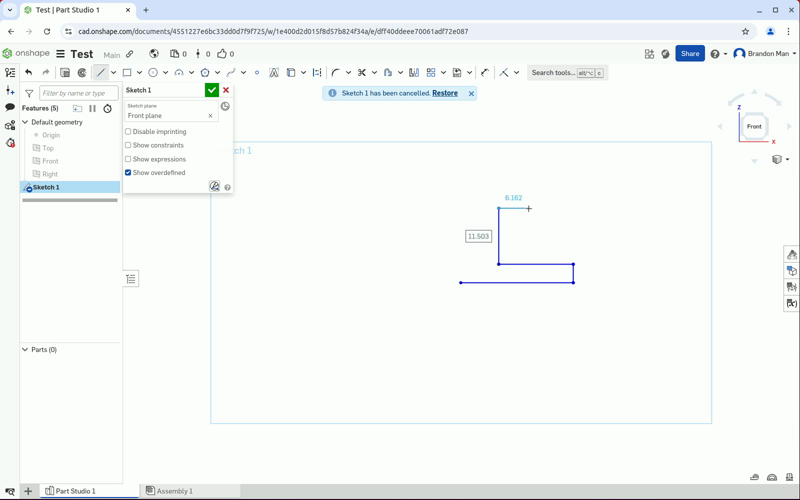
mouse_move(460, 208)
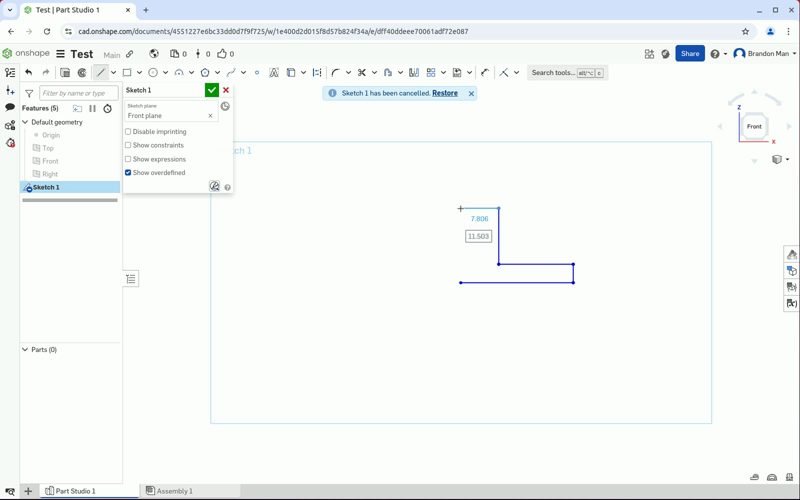
click(460, 208)
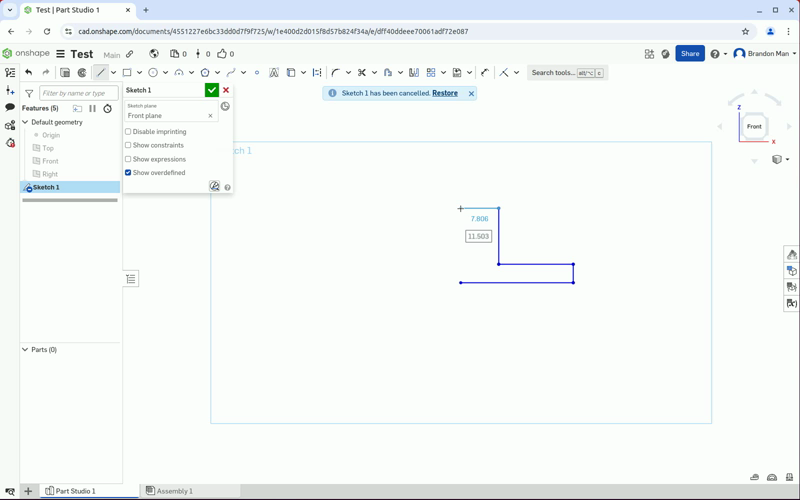
key_up(shift)
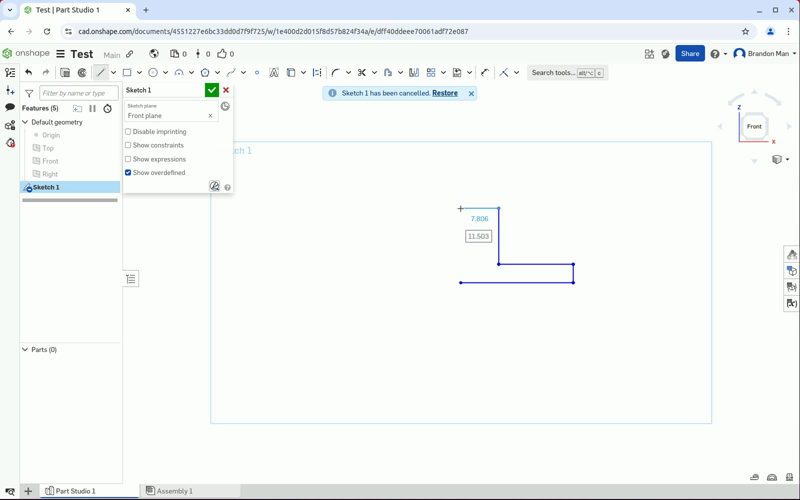
key_down(shift)
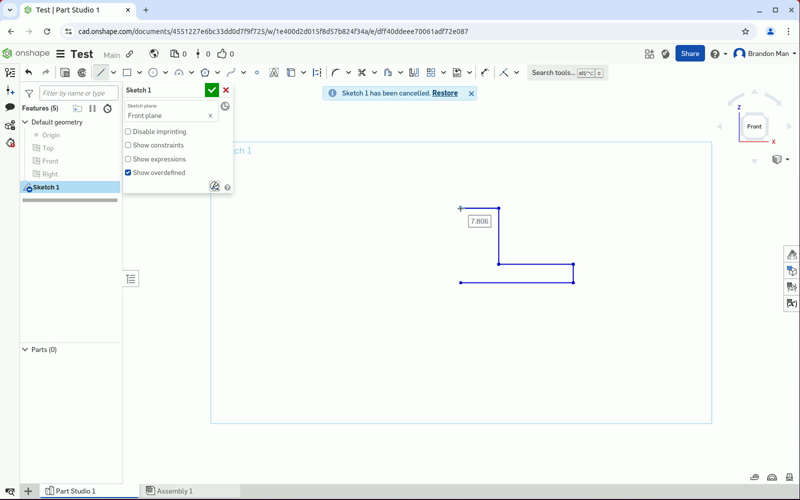
mouse_move(460, 282)
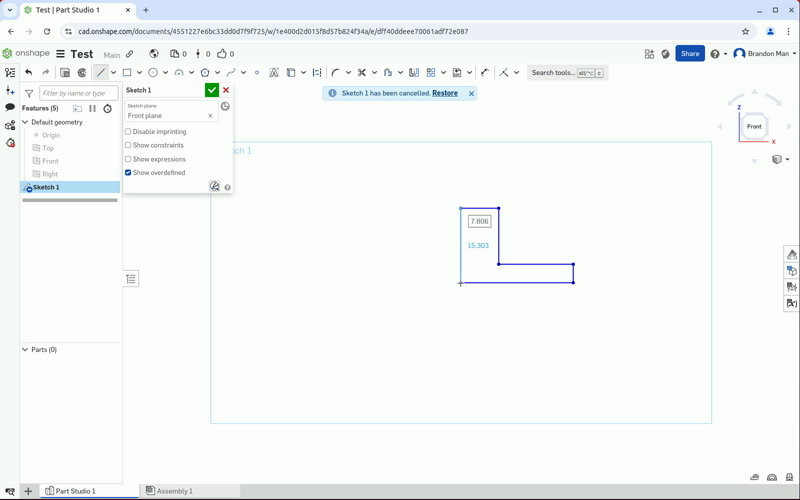
key_up(shift)
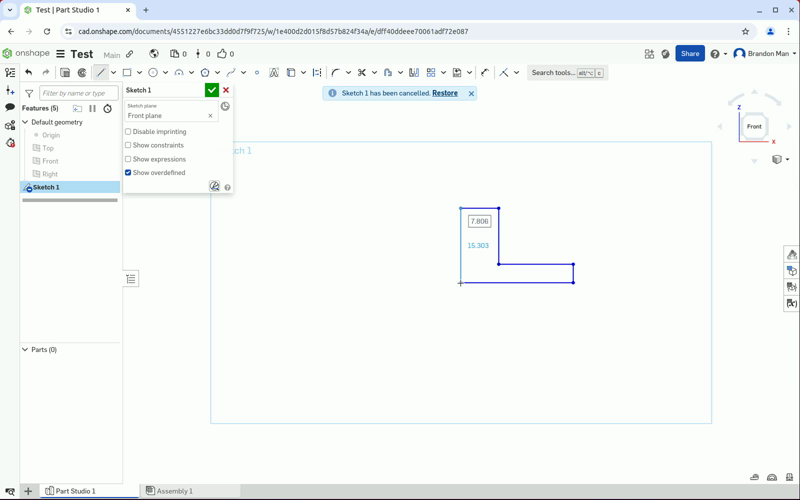
click(460, 282)
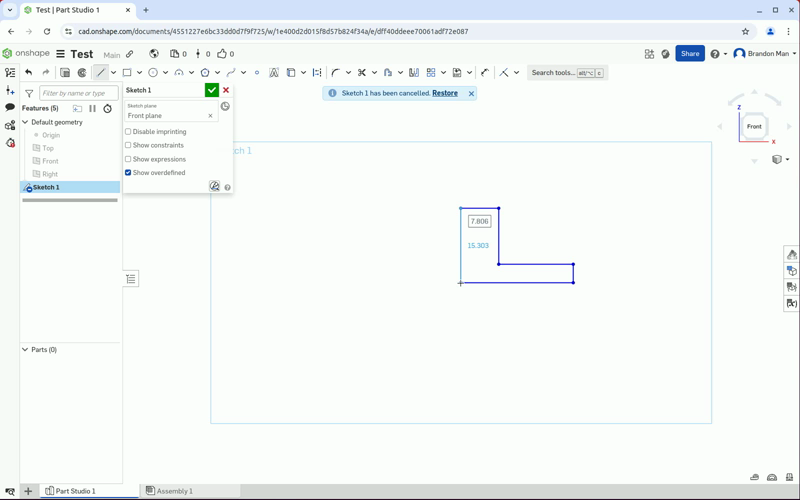
key(esc)
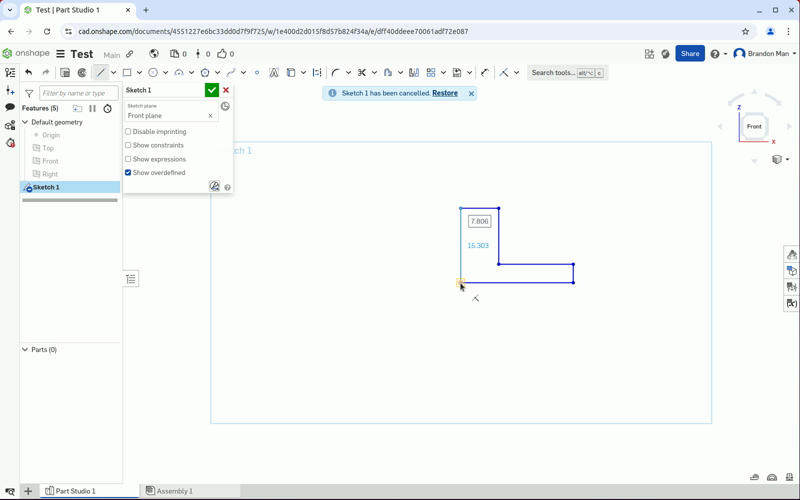
mouse_move(529, 271)
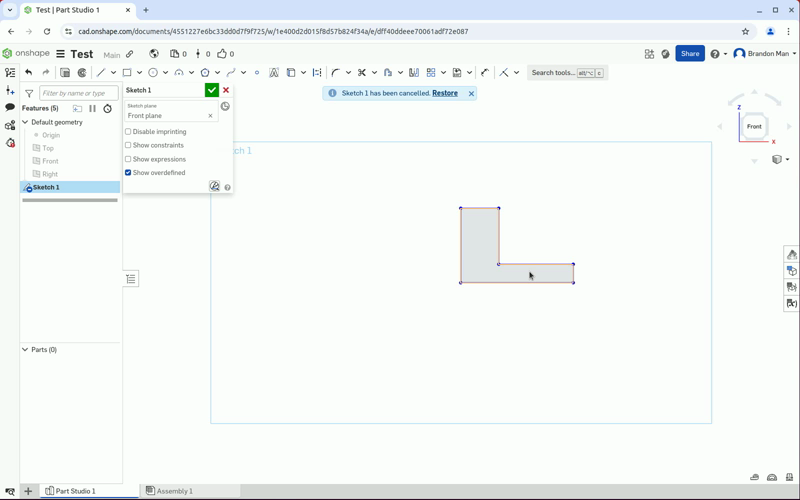
click(529, 271)
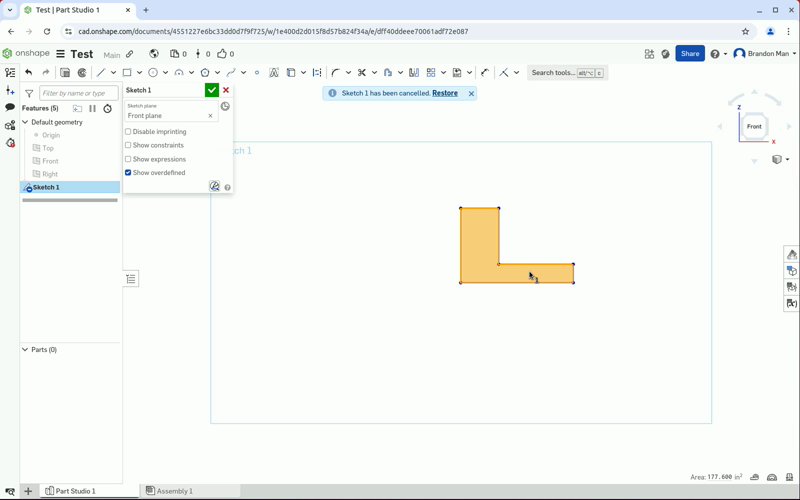
mouse_move(73, 352)
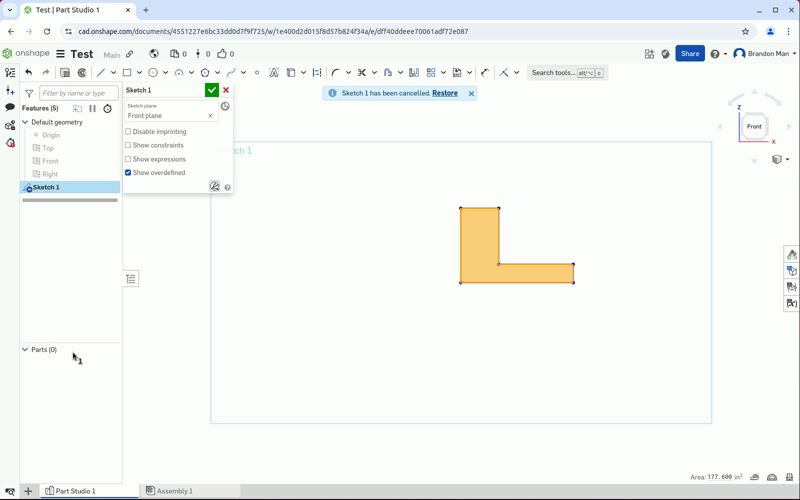
key(shift+y)
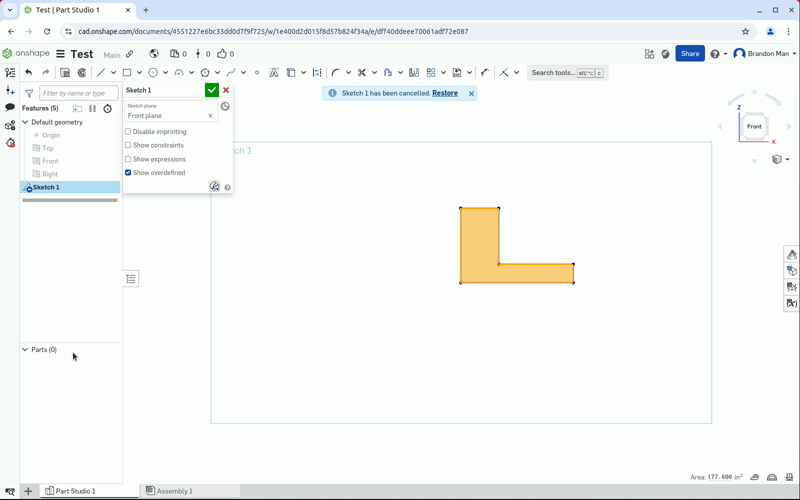
key(shift+e)
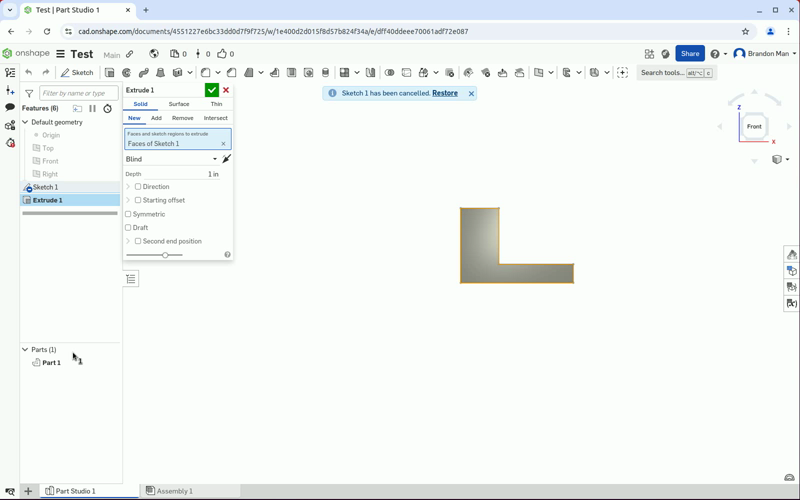
mouse_move(143, 106)
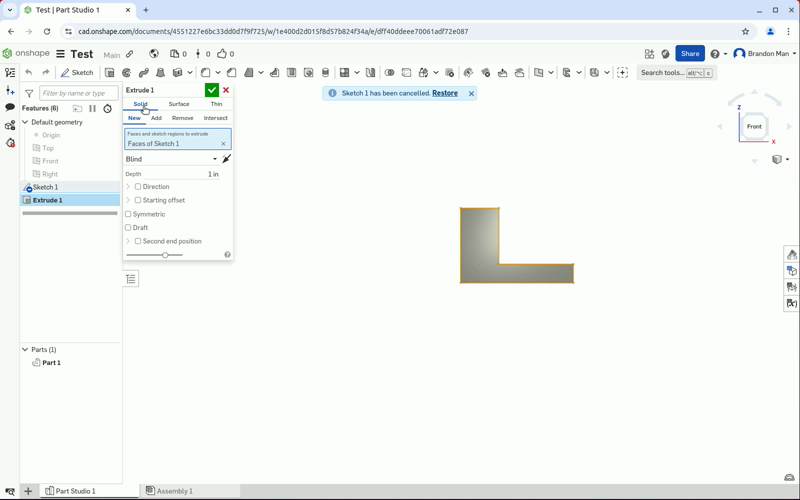
click(143, 106)
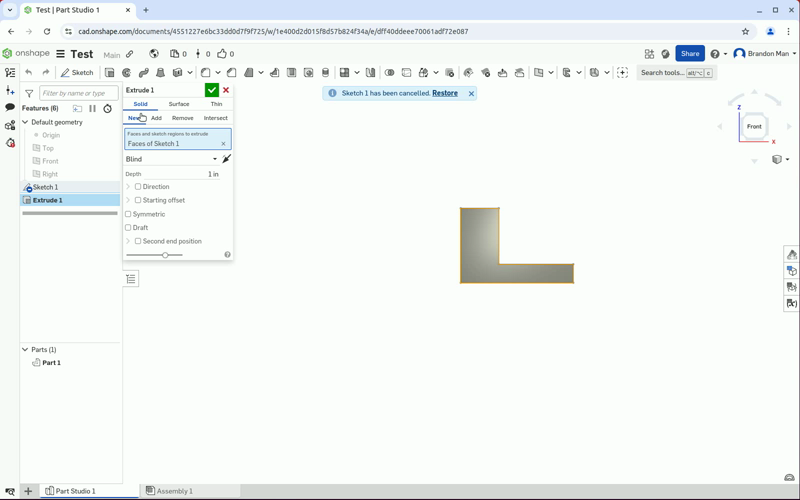
mouse_move(137, 120)
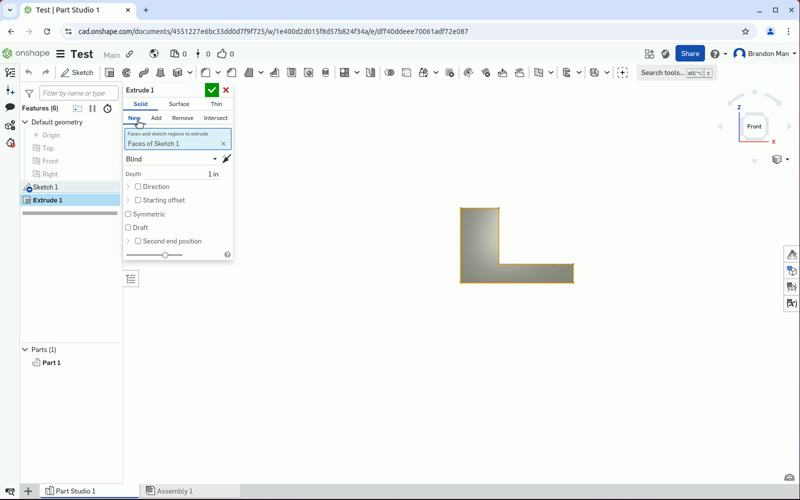
click(137, 120)
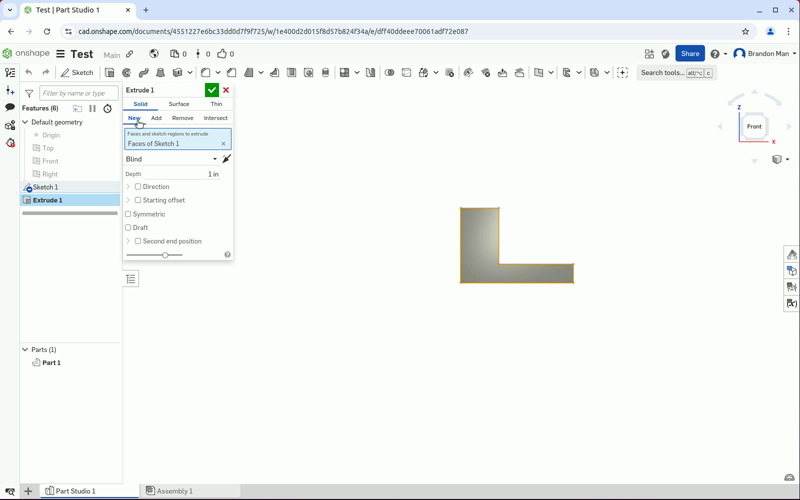
key(tab, 4)
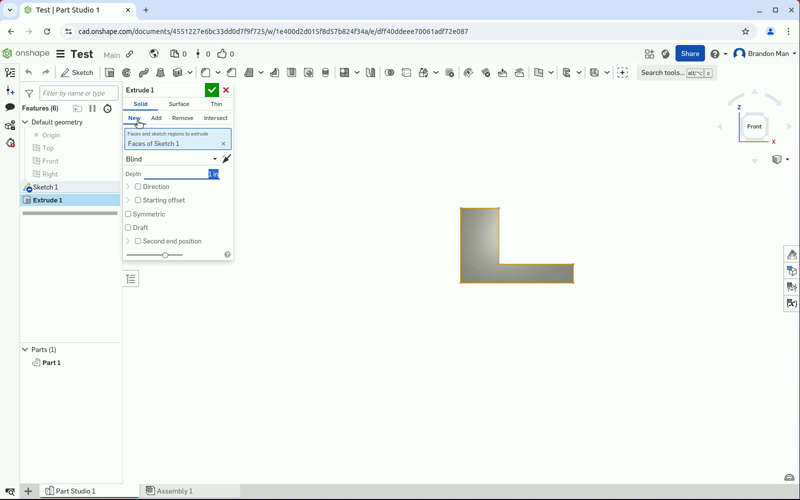
text(-15.405)
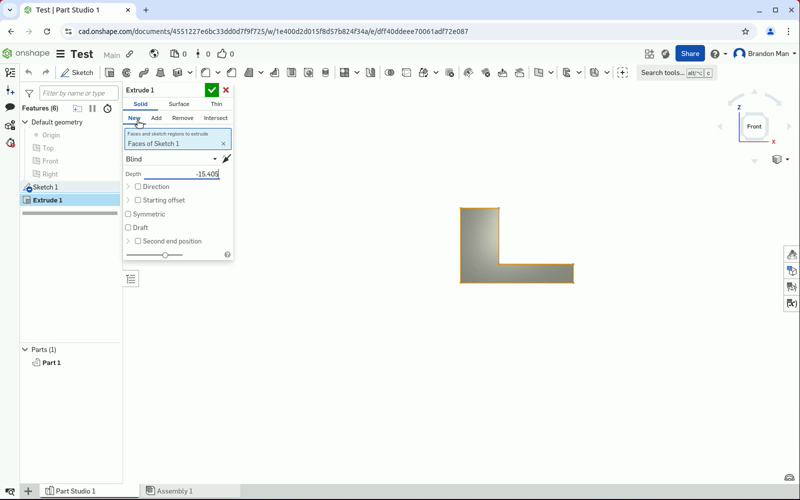
key(enter)
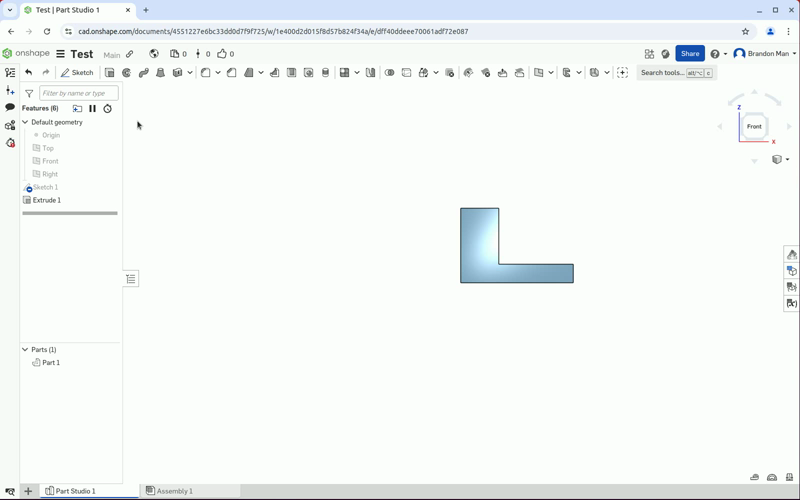
key(shift+h)
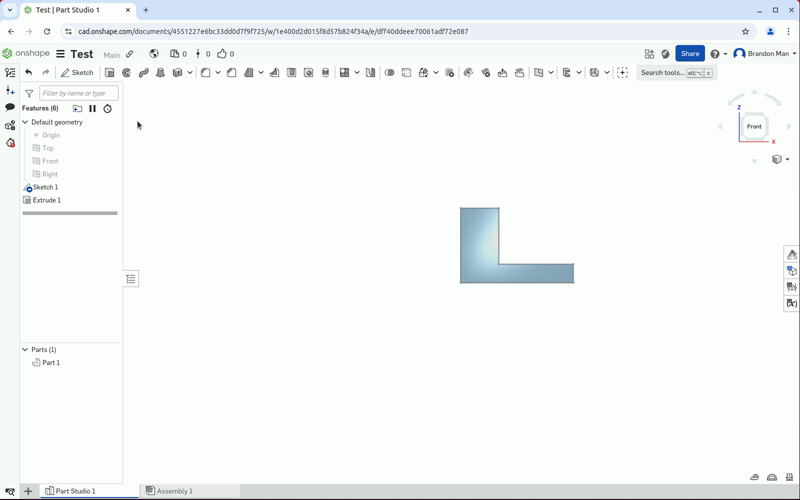
key(shift+h)
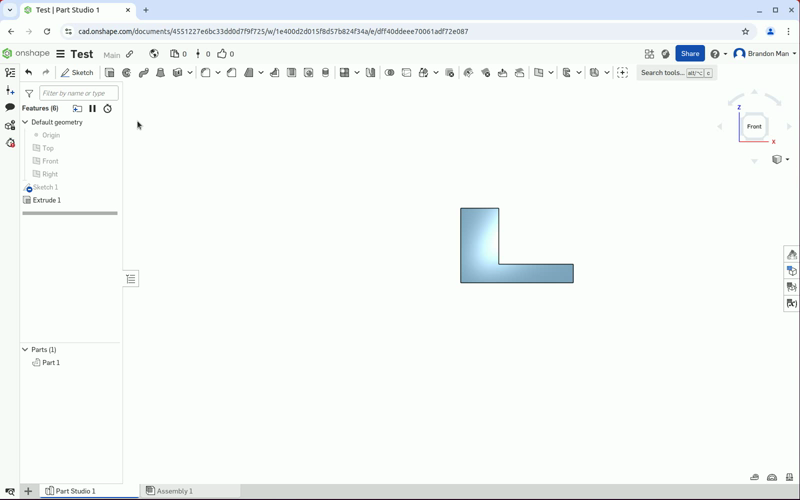
mouse_move(73, 189)
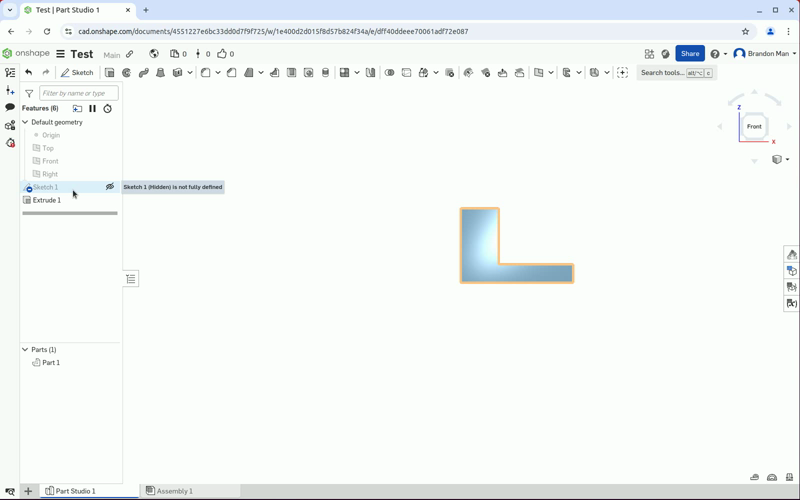
click(73, 189)
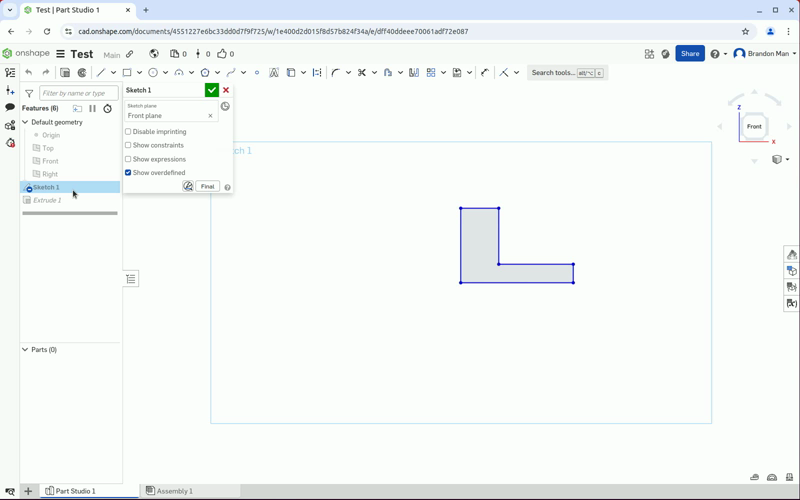
mouse_move(229, 92)
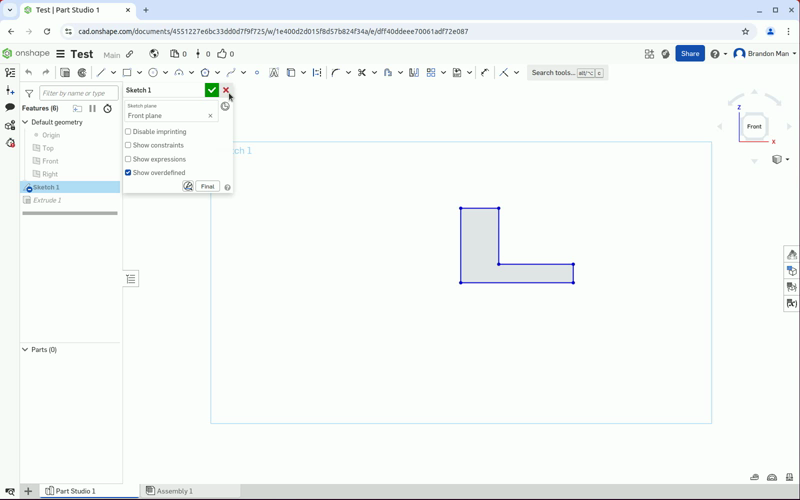
click(229, 92)
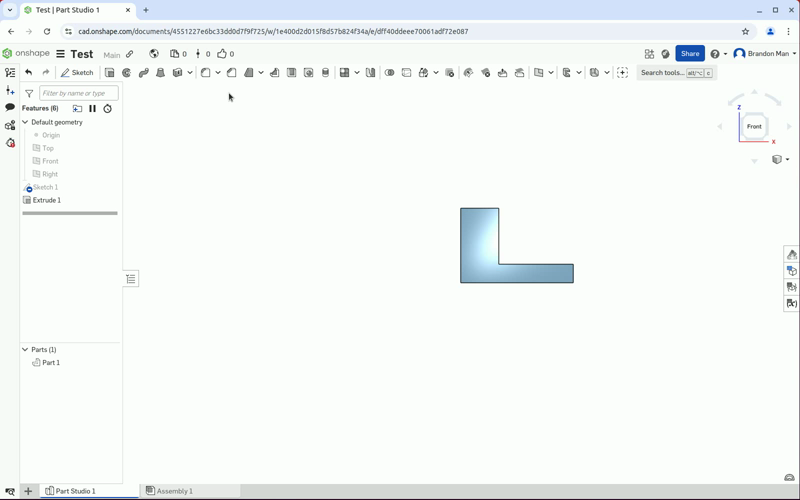
mouse_move(73, 352)
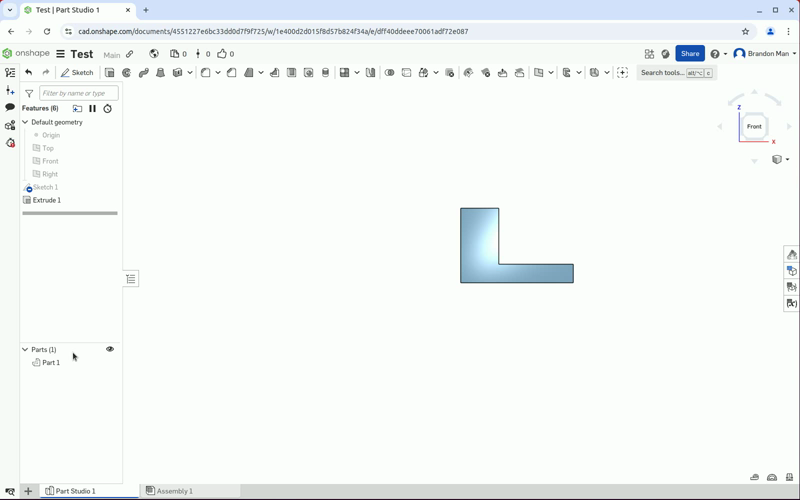
key(y)
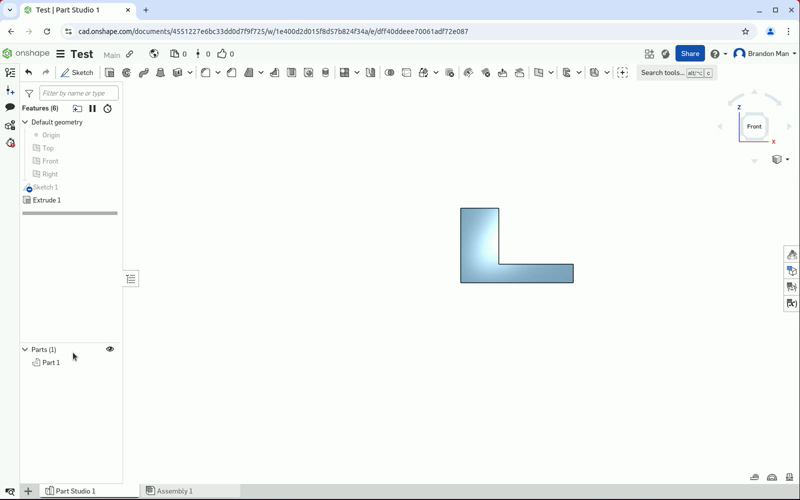
key(shift+p)
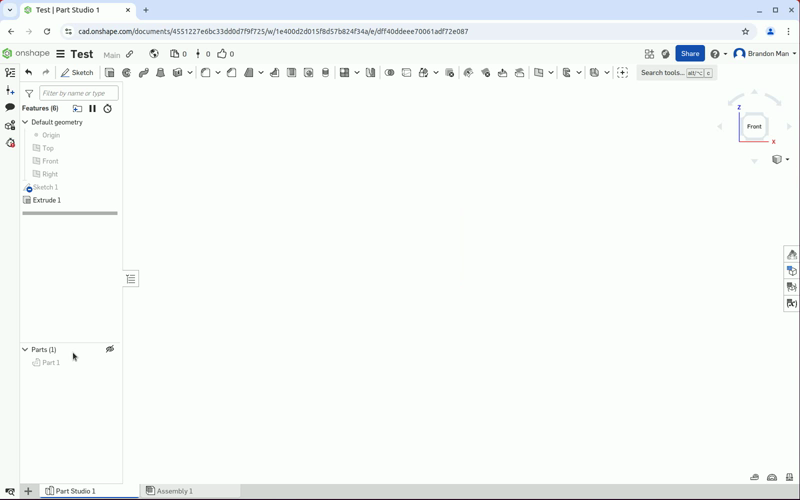
key(space)
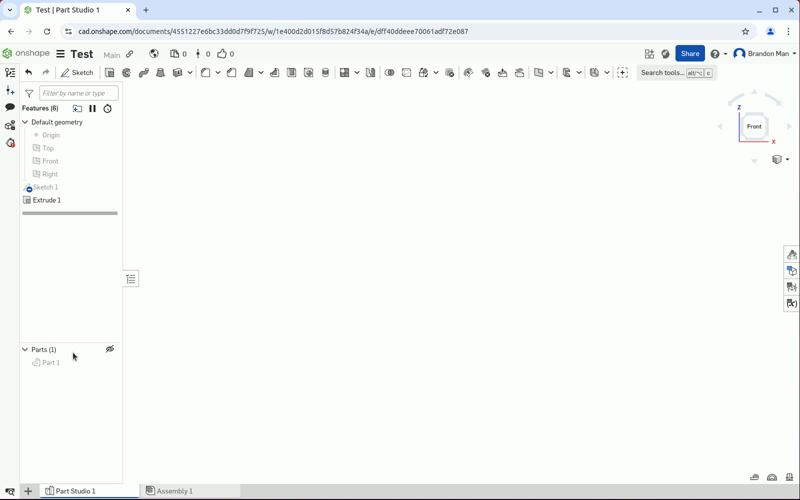
key_down(shift)
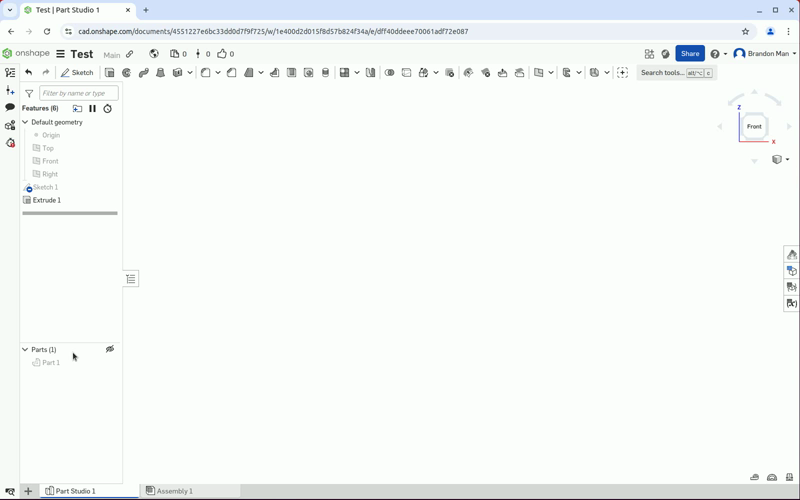
key(down)
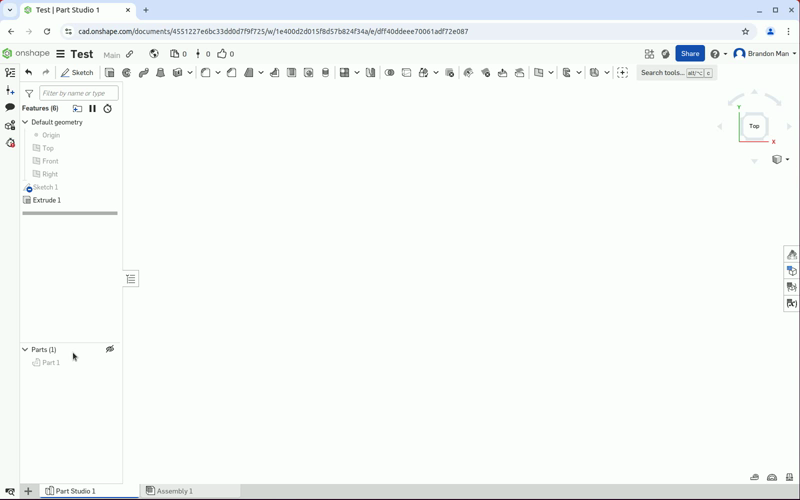
key_up(shift)
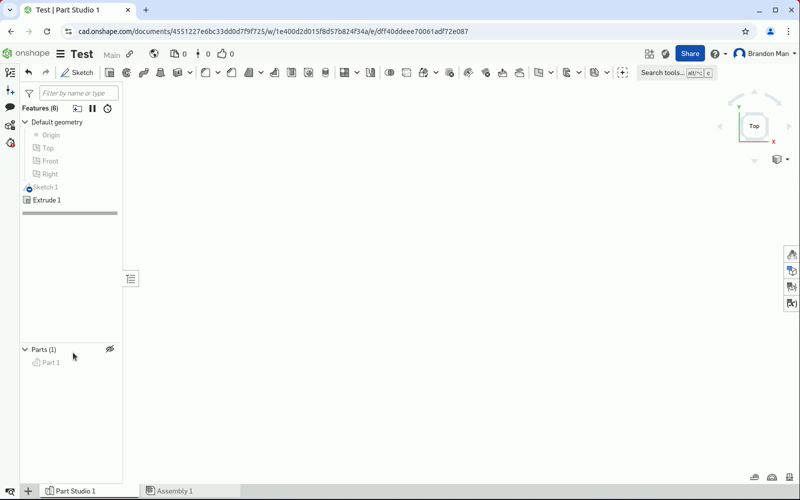
mouse_move(73, 352)
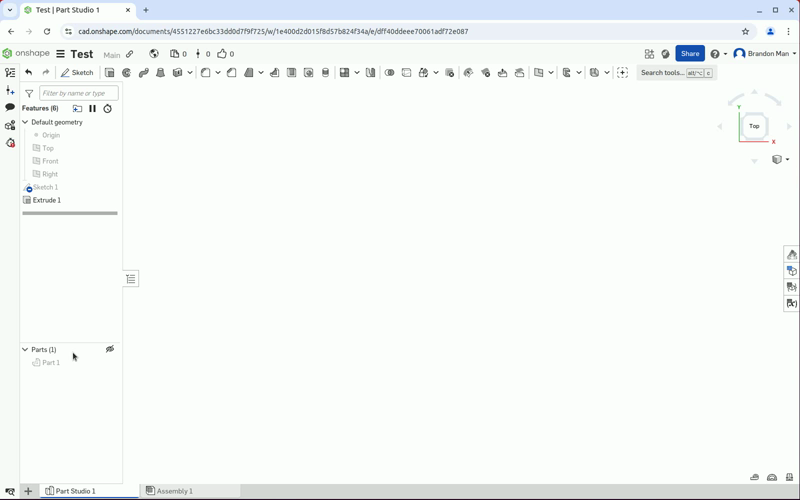
key(shift+y)
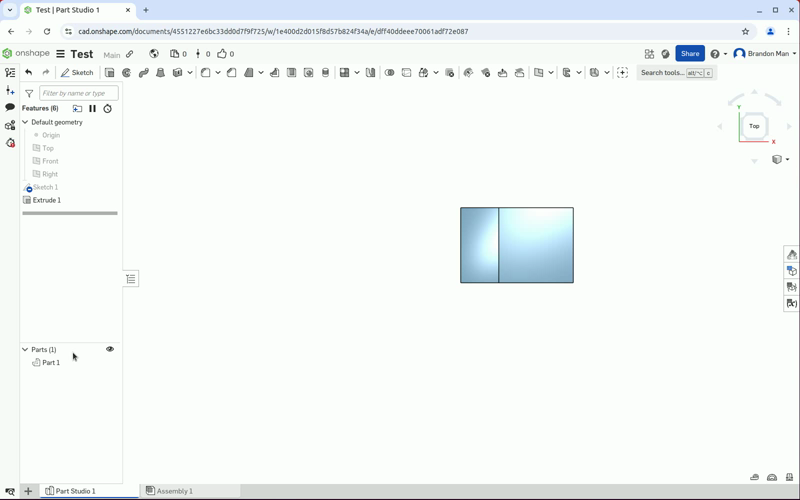
mouse_move(541, 75)
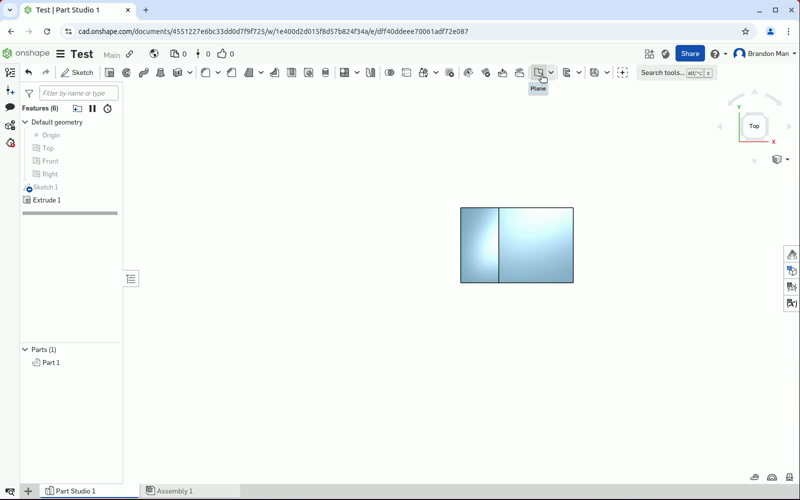
click(541, 75)
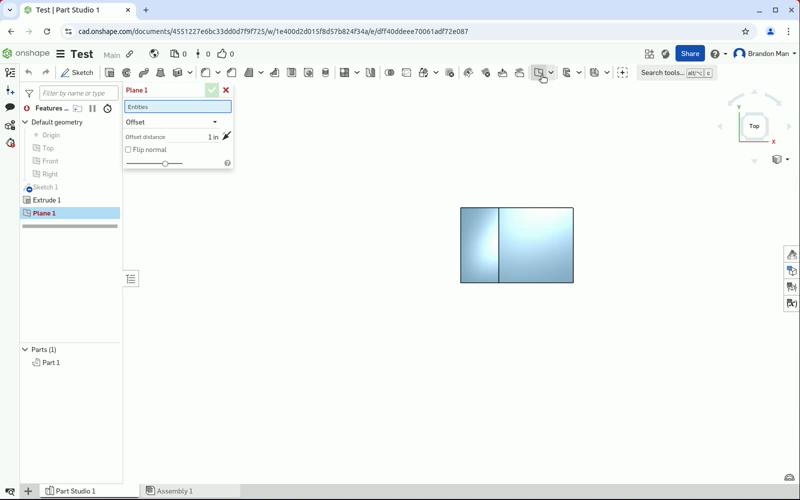
mouse_move(73, 150)
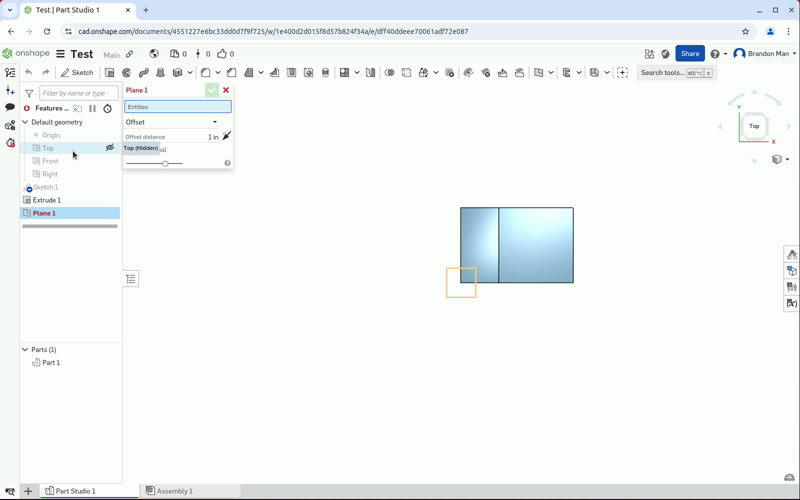
click(73, 150)
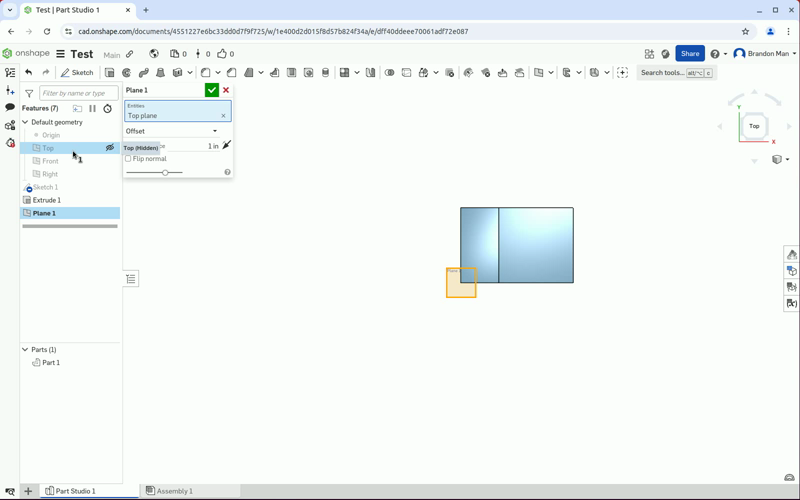
key(tab, 2)
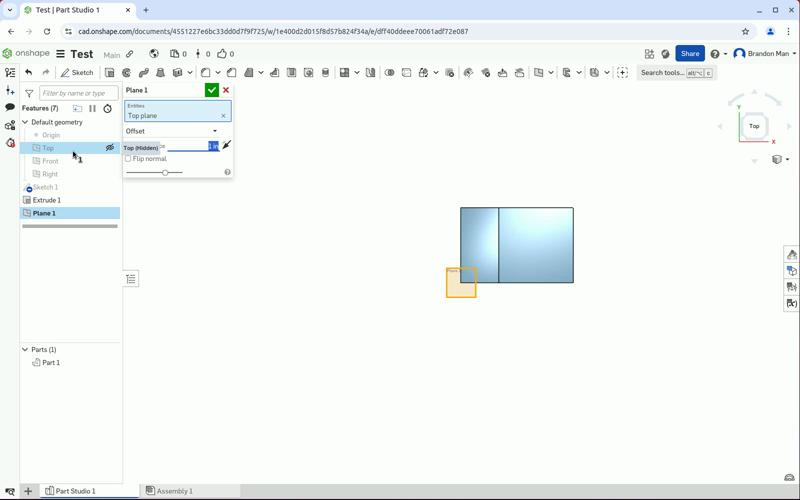
text(3.851)
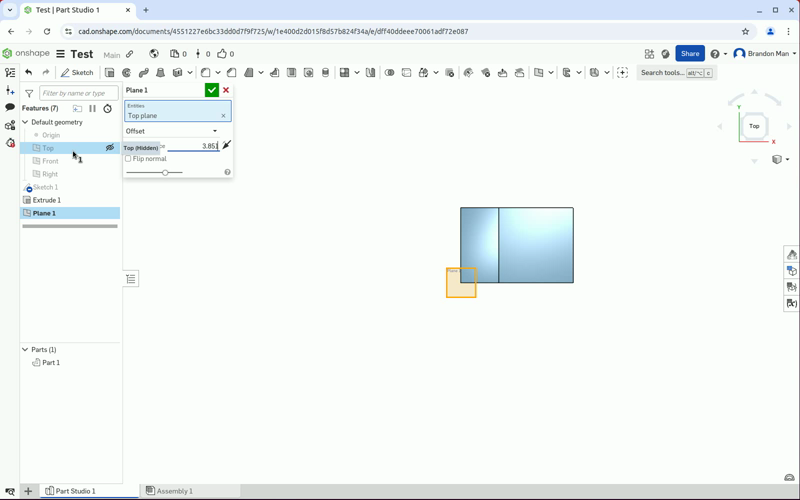
key(enter, 2)
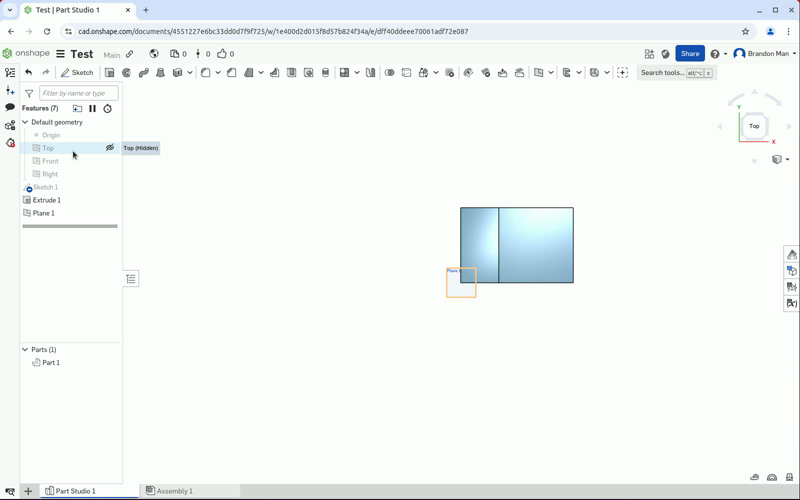
key(shift+s)
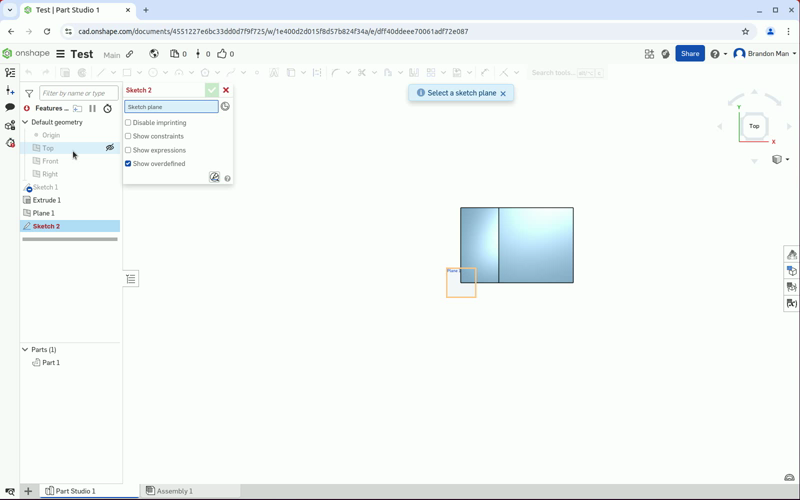
mouse_move(73, 215)
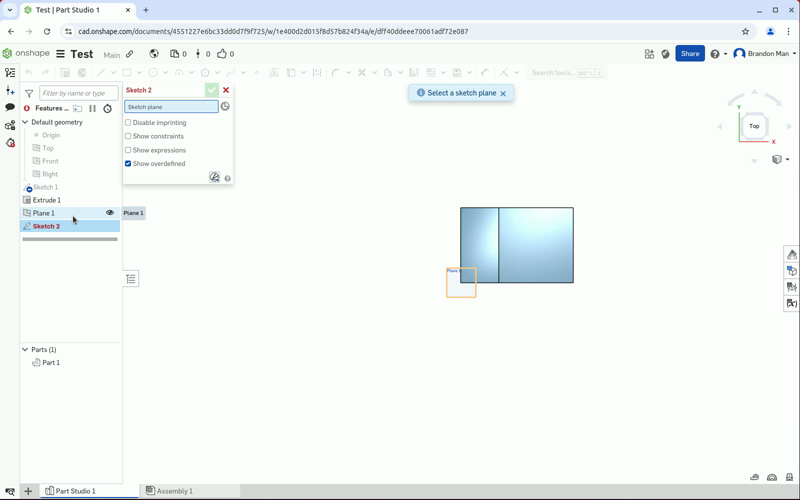
click(73, 215)
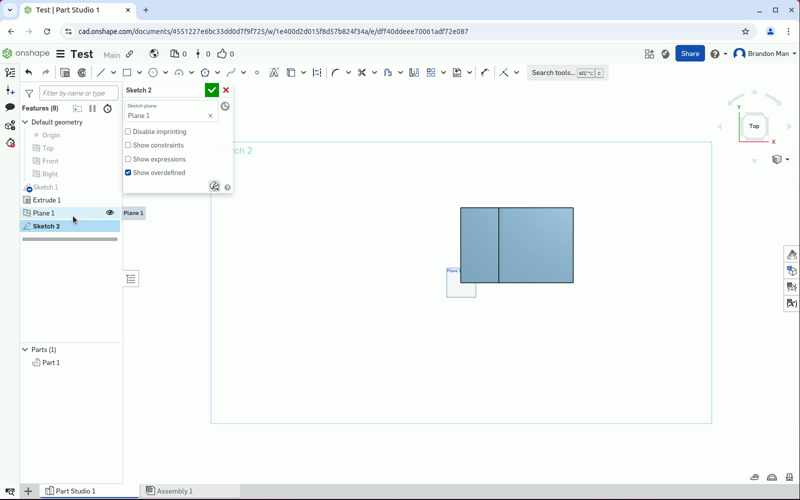
mouse_move(73, 352)
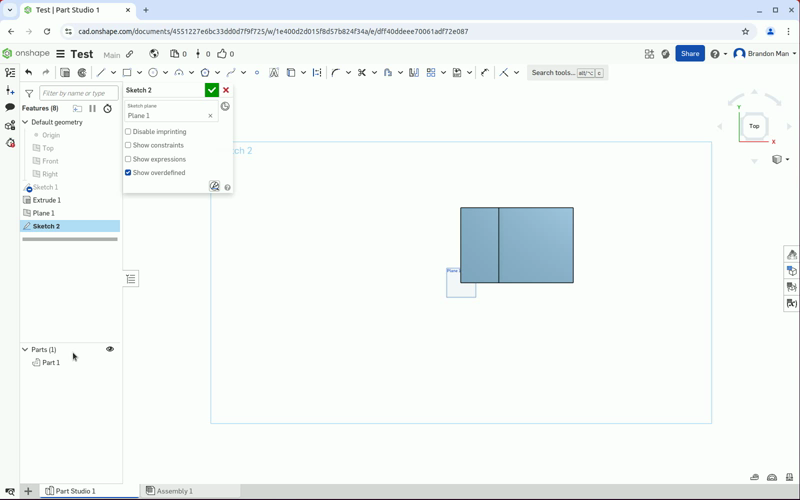
key(y)
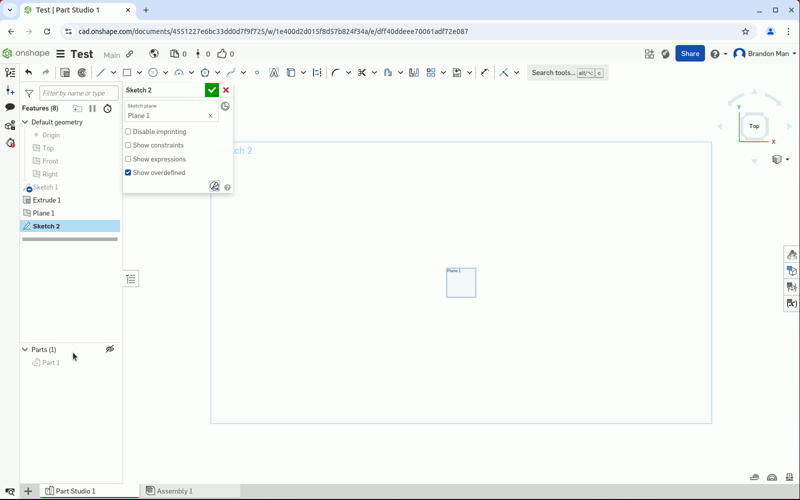
key(l)
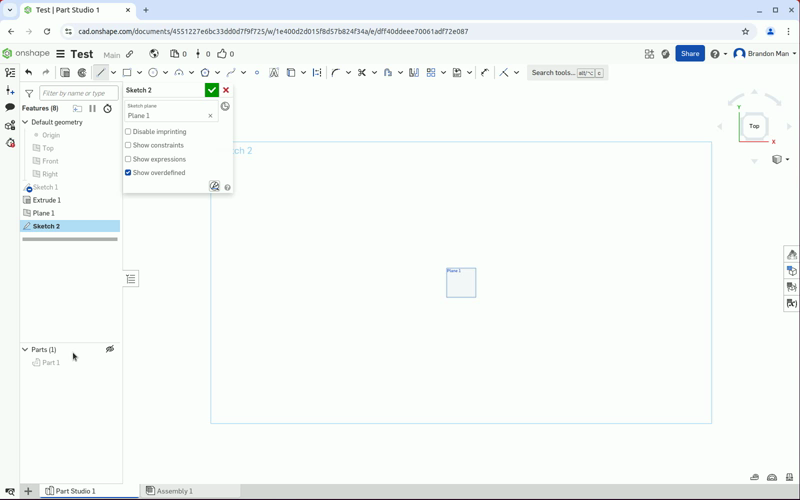
key_down(shift)
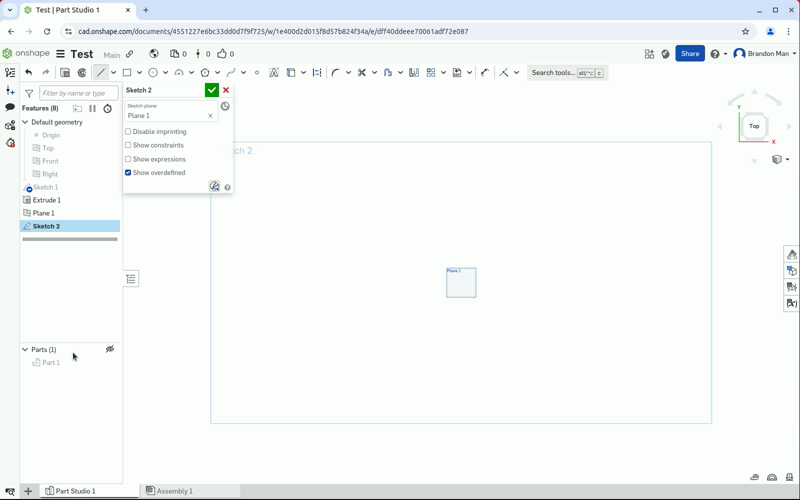
mouse_move(498, 226)
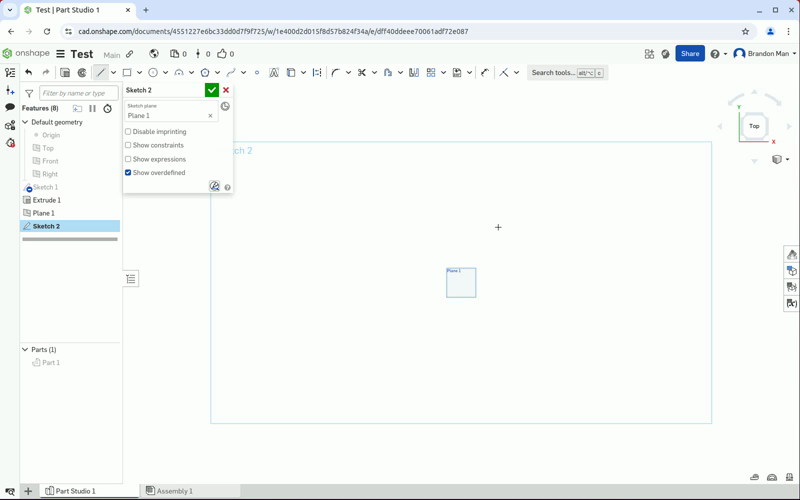
click(498, 226)
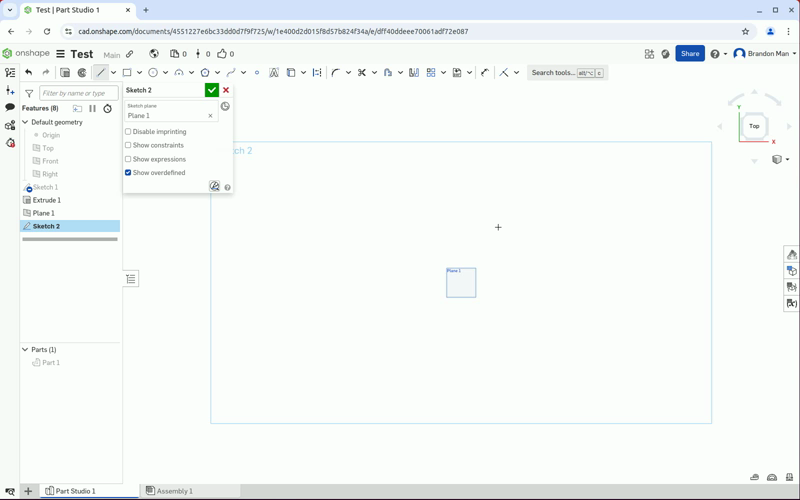
key_up(shift)
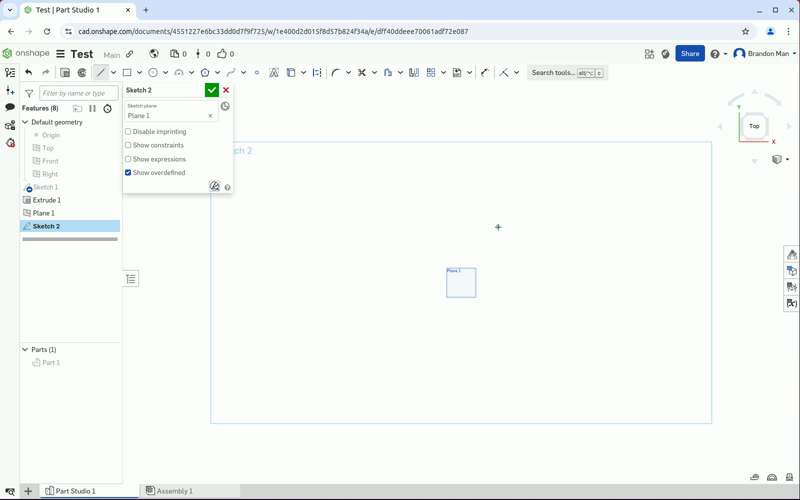
key_down(shift)
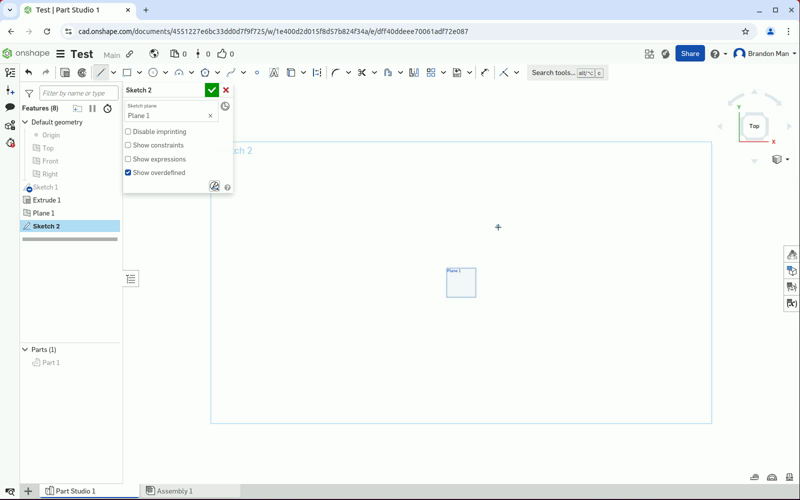
mouse_move(573, 226)
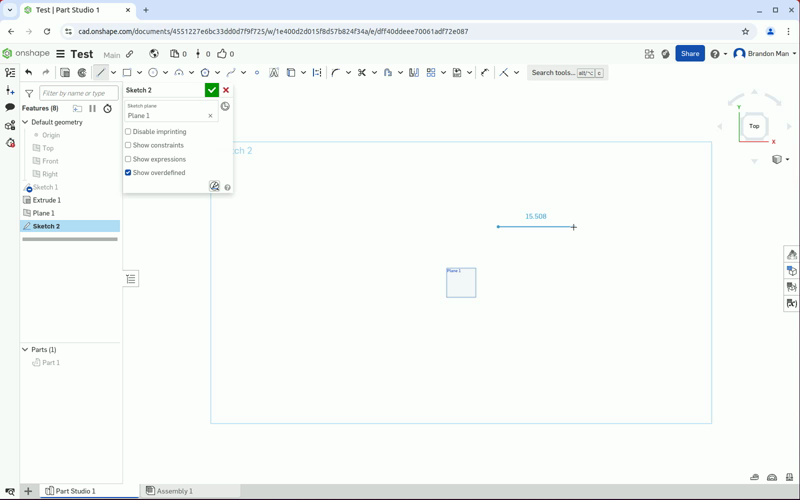
click(573, 226)
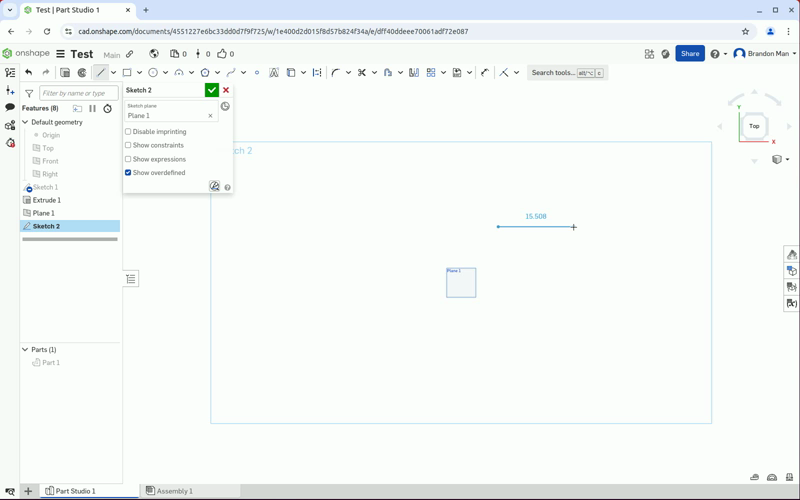
key_up(shift)
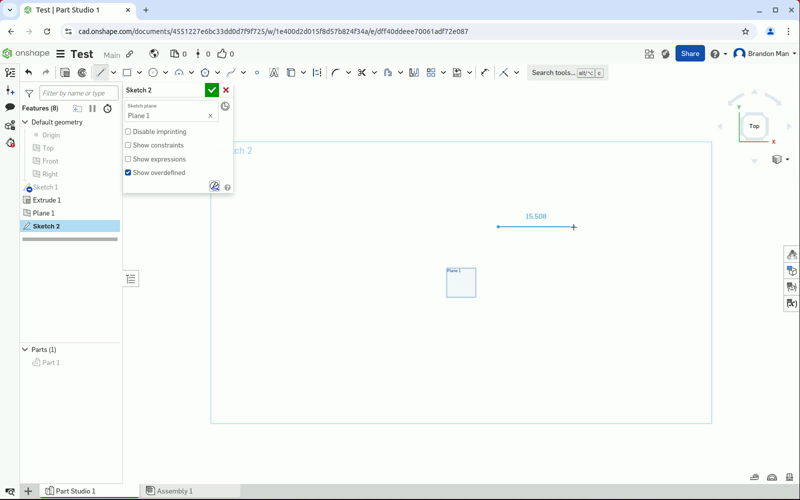
key_down(shift)
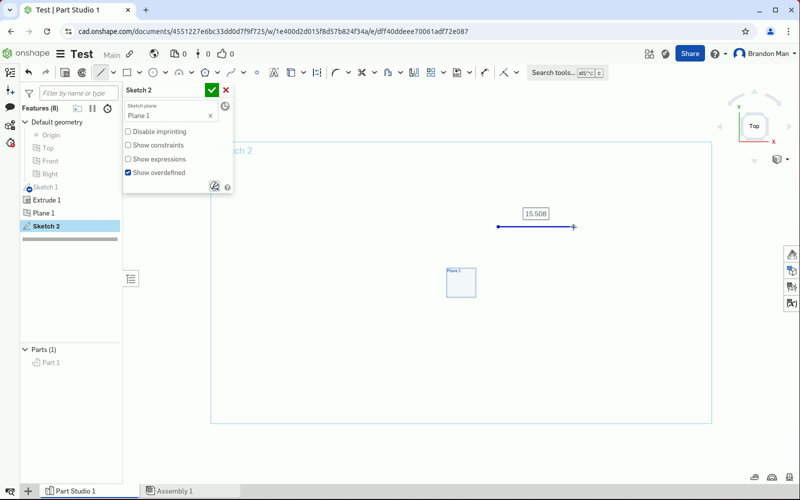
mouse_move(589, 226)
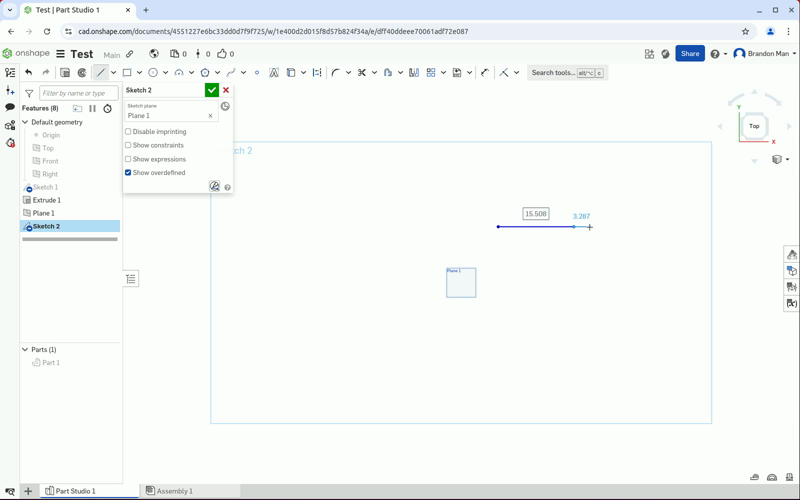
mouse_move(573, 207)
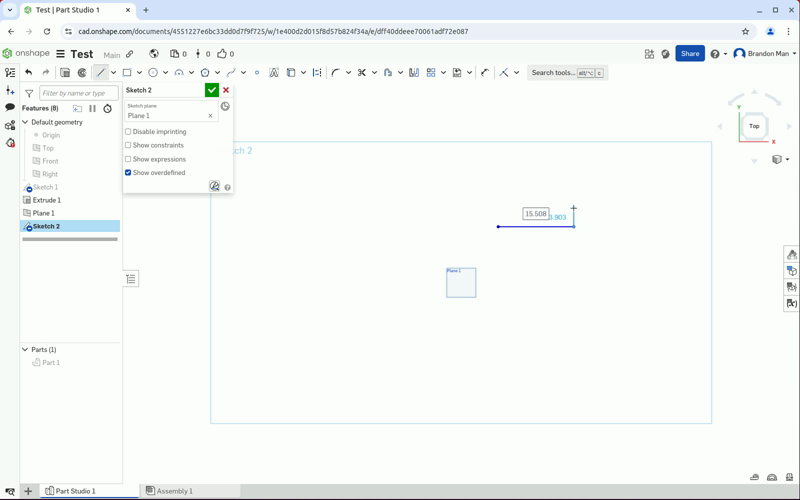
click(573, 207)
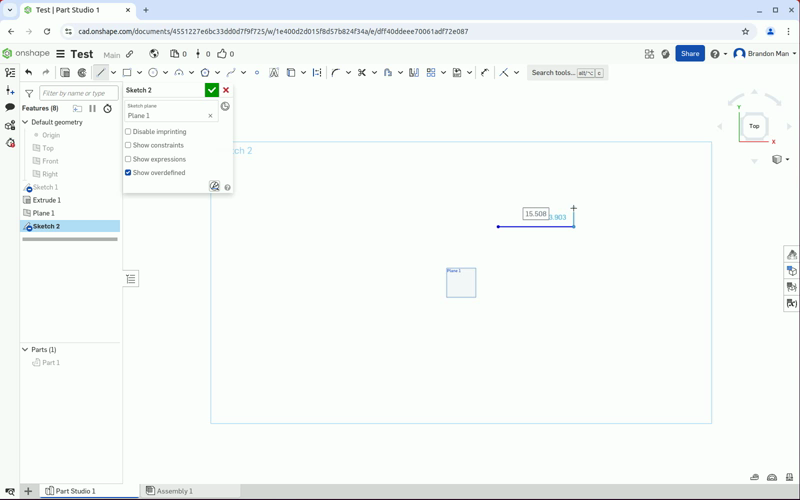
key_up(shift)
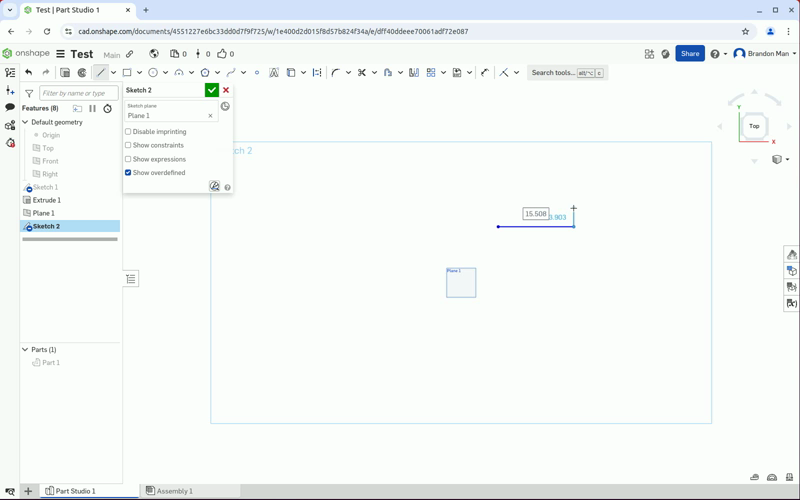
key_down(shift)
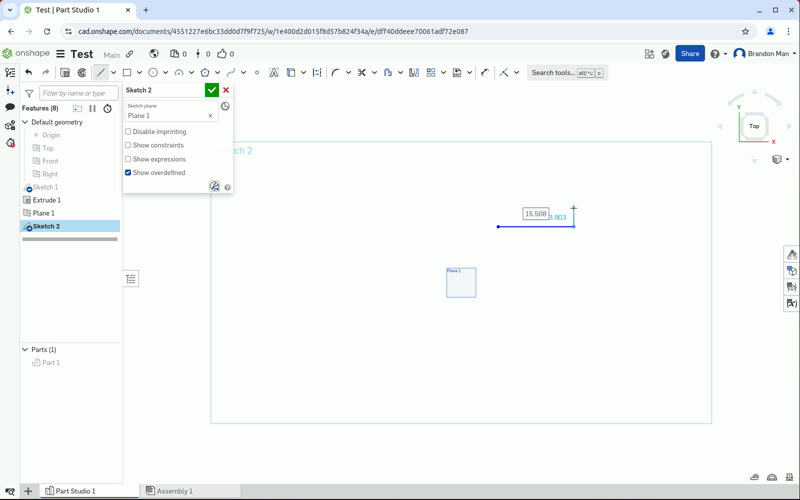
mouse_move(498, 207)
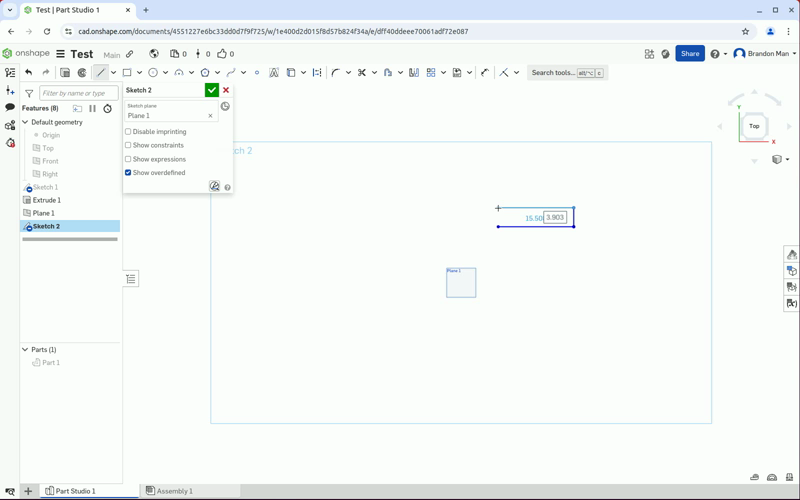
click(498, 207)
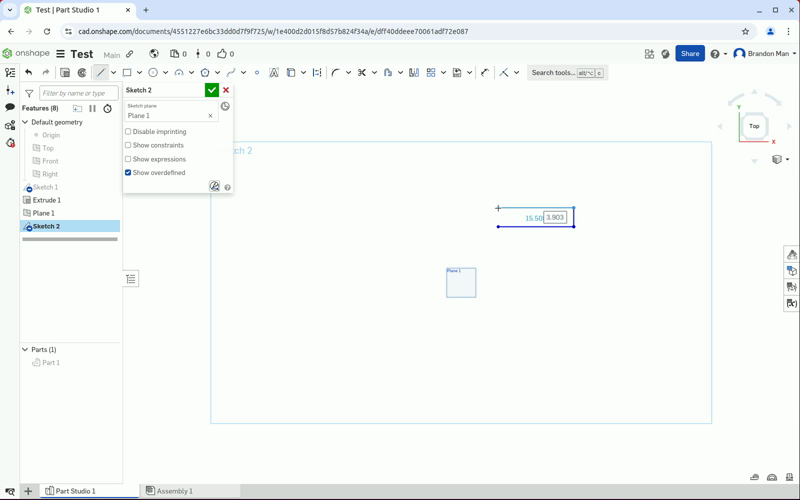
key_up(shift)
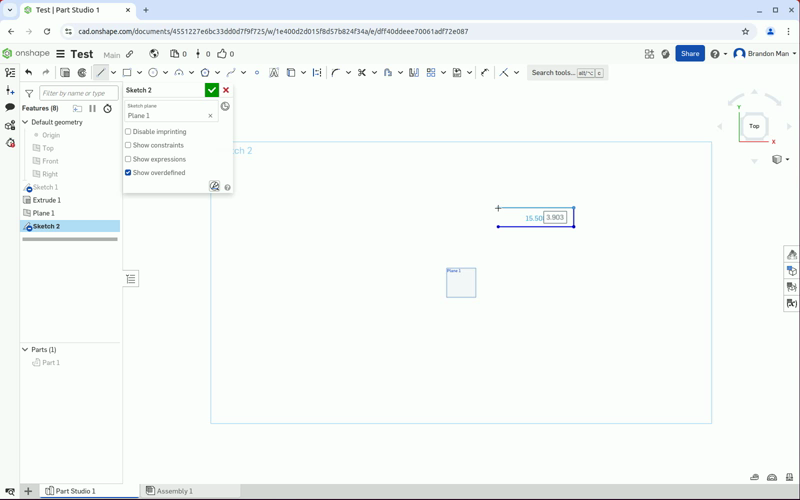
mouse_move(528, 207)
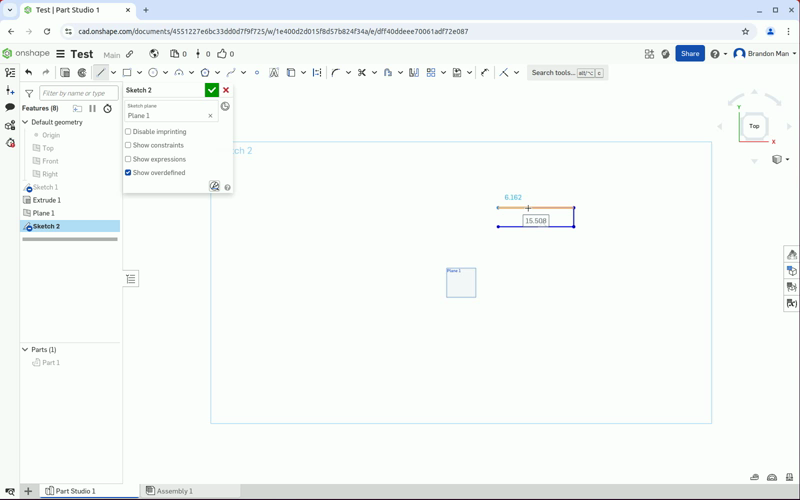
key_down(shift)
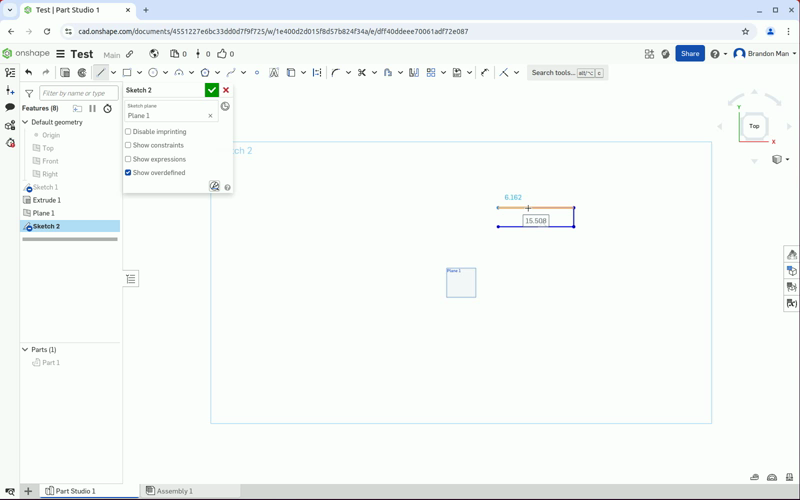
mouse_move(498, 226)
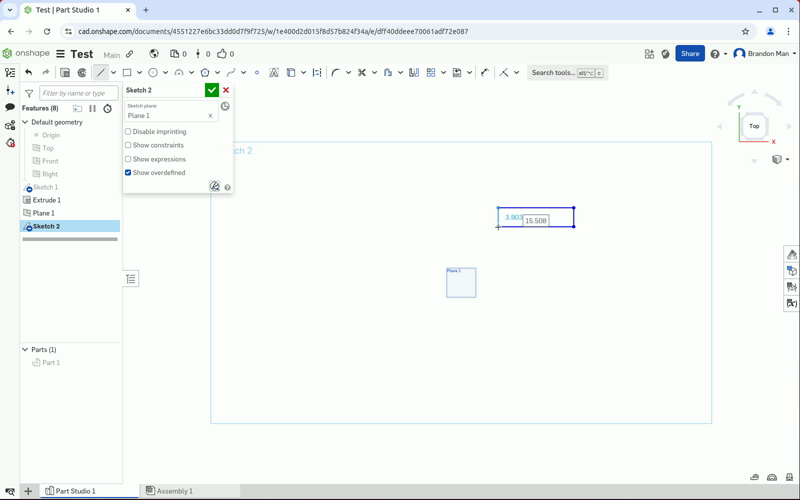
key_up(shift)
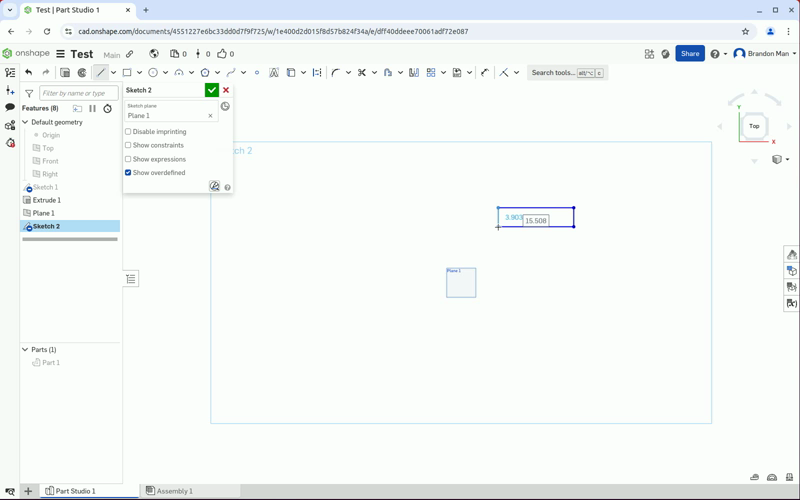
click(498, 226)
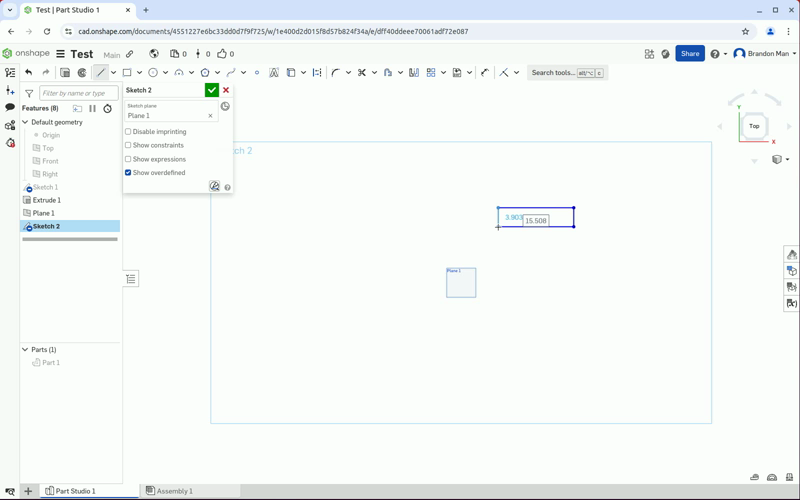
key(esc)
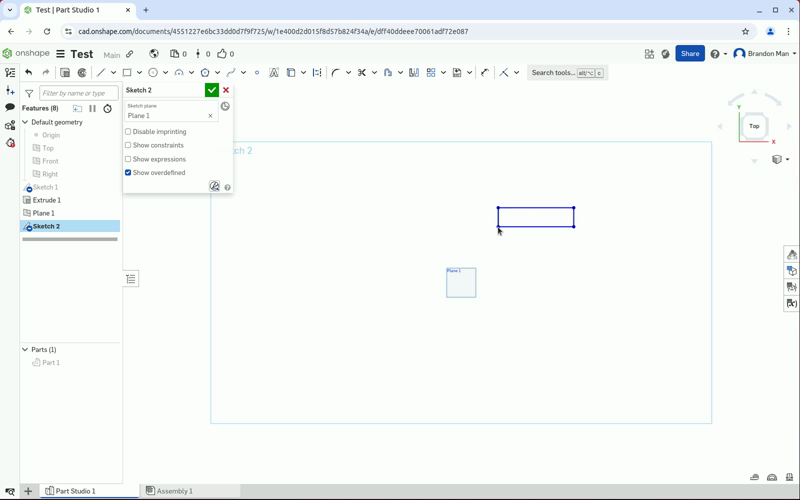
mouse_move(545, 211)
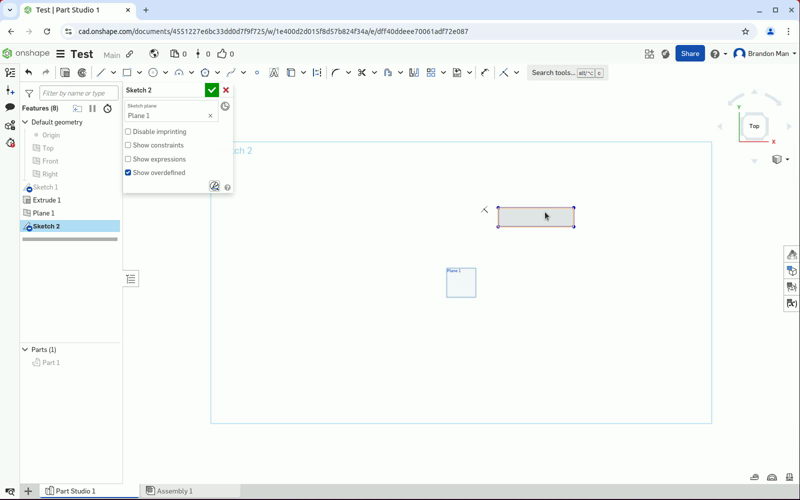
scroll(6)
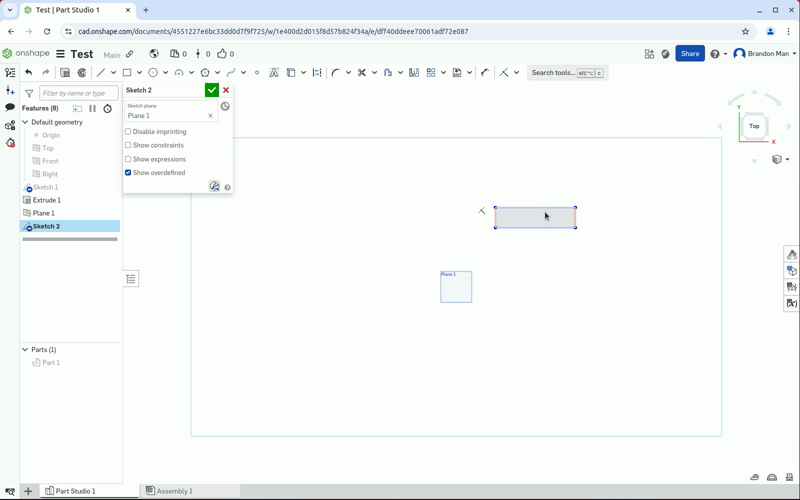
scroll(6)
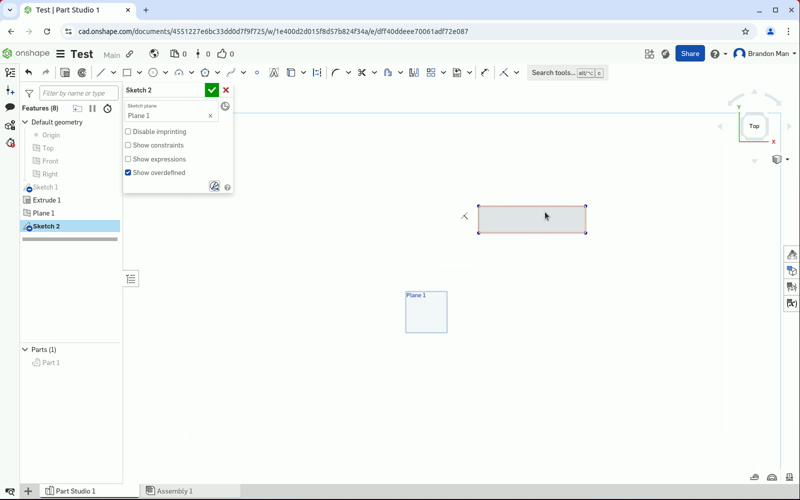
scroll(6)
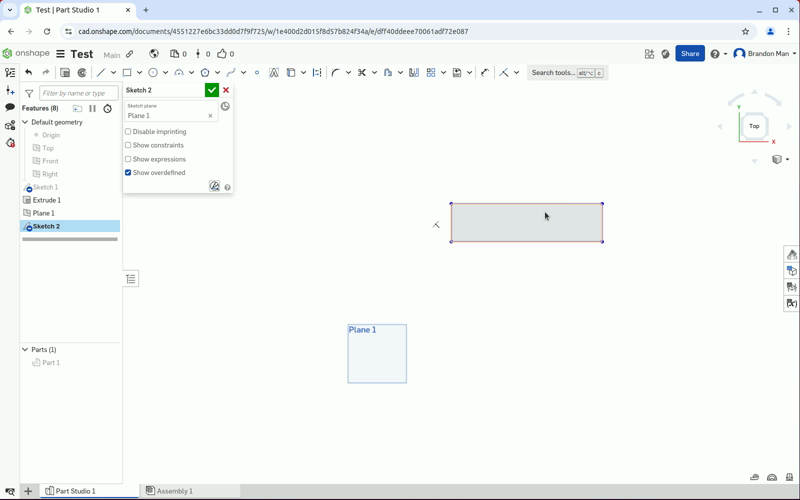
scroll(6)
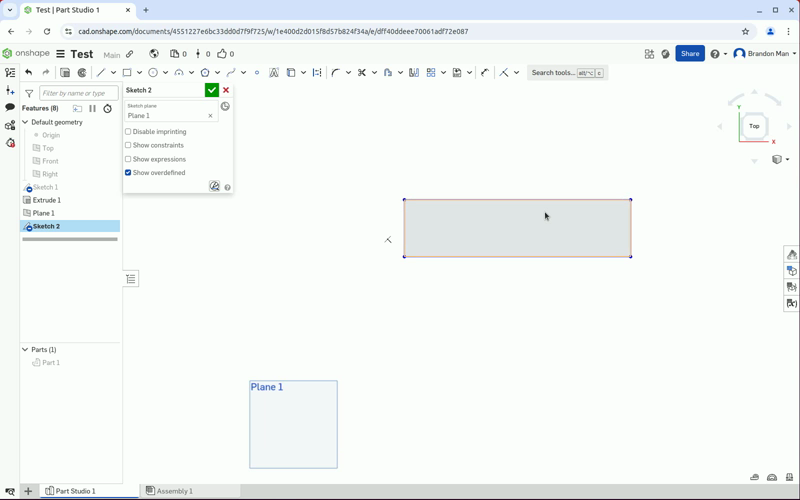
scroll(6)
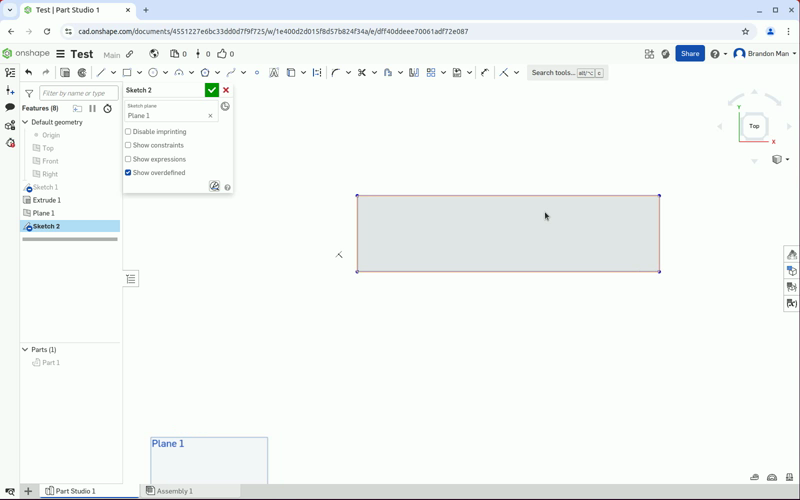
scroll(6)
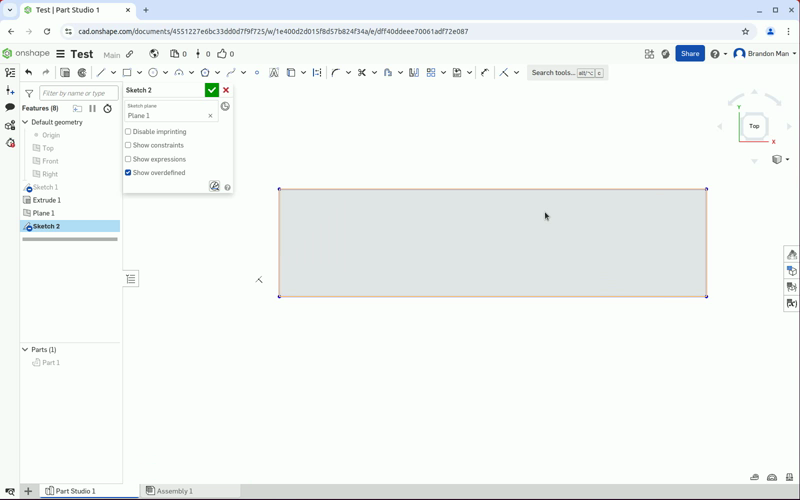
scroll(6)
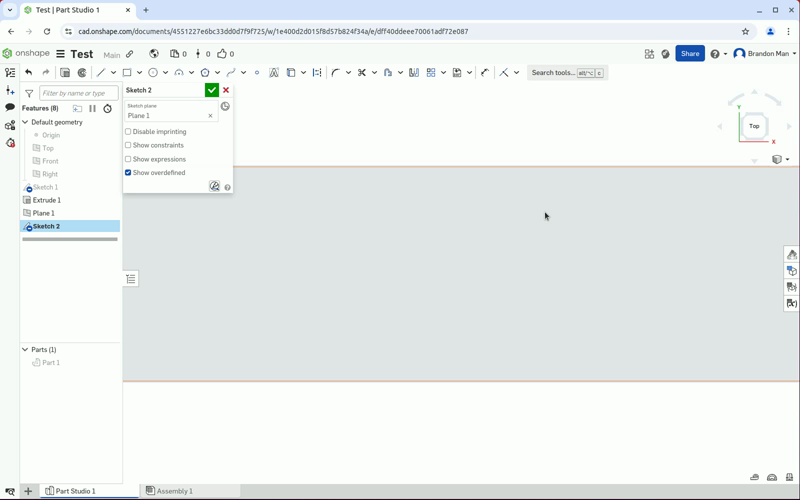
click(545, 211)
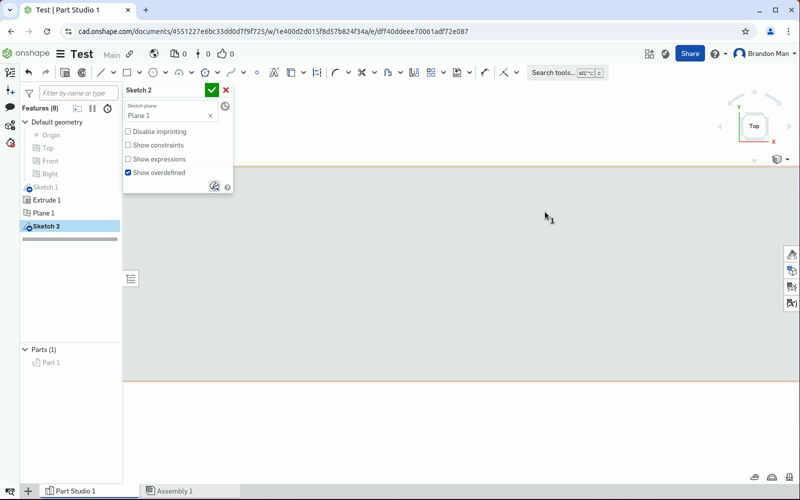
scroll(-6)
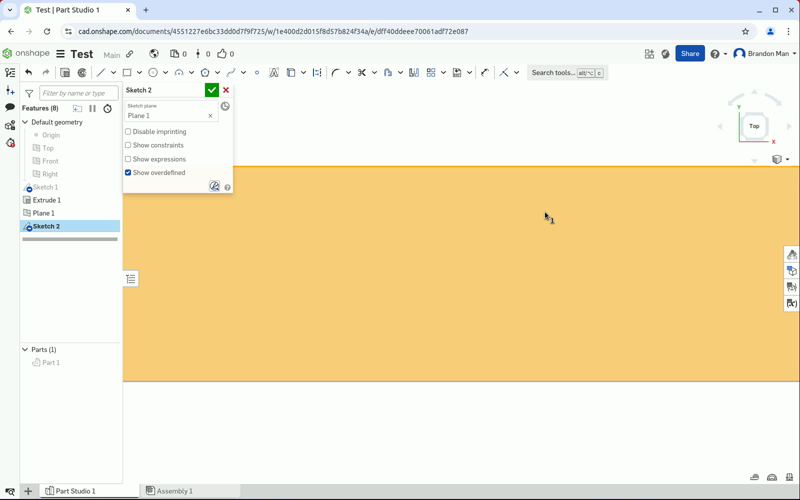
scroll(-6)
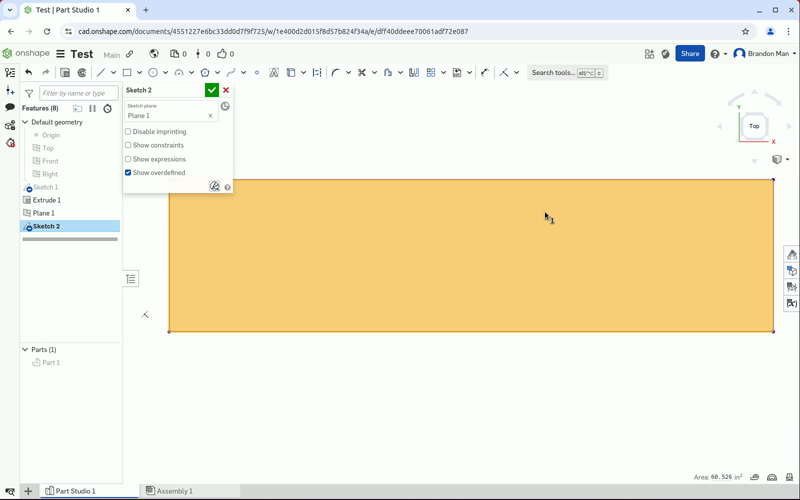
scroll(-6)
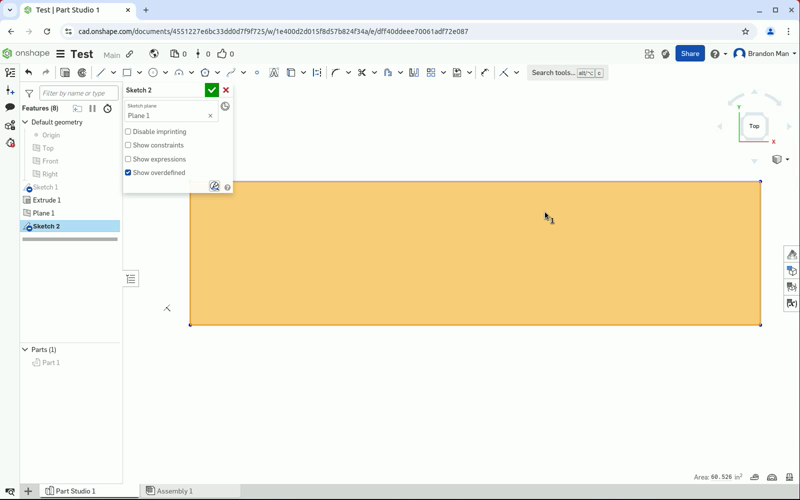
scroll(-6)
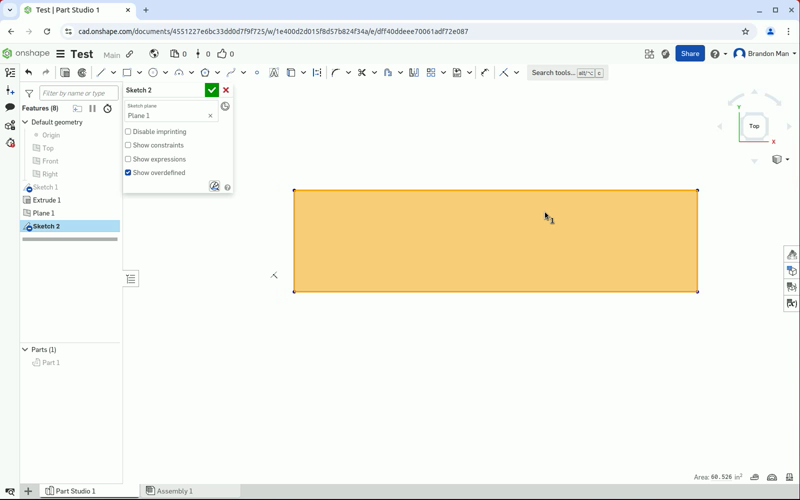
scroll(-6)
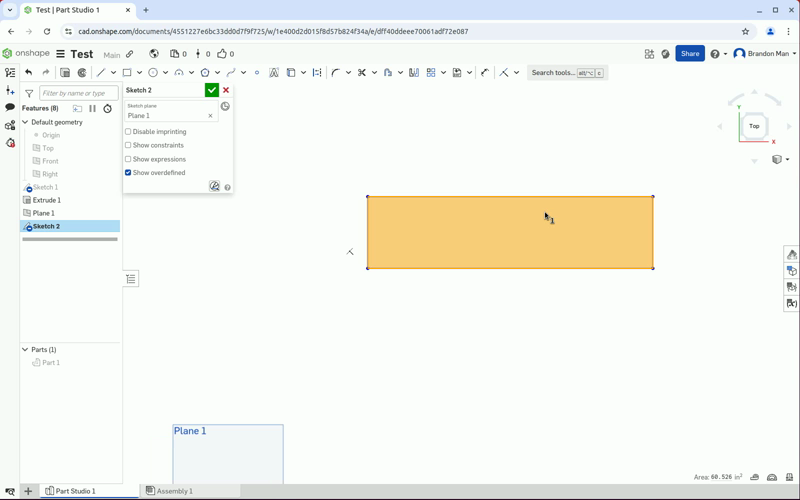
scroll(-6)
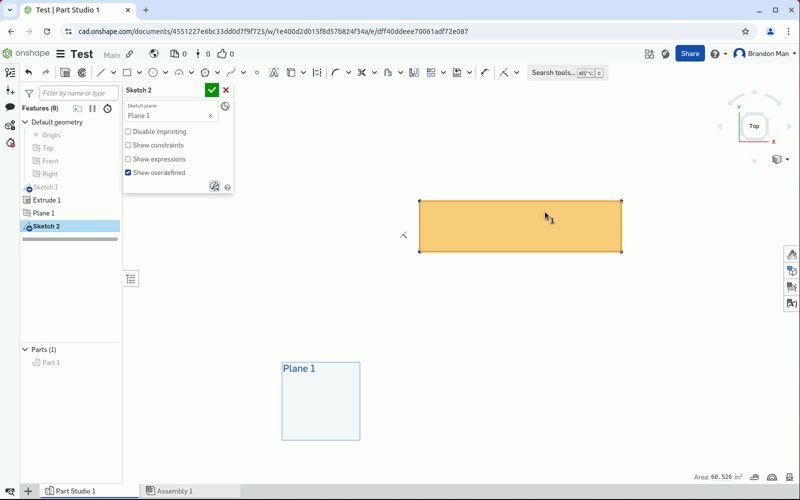
scroll(-6)
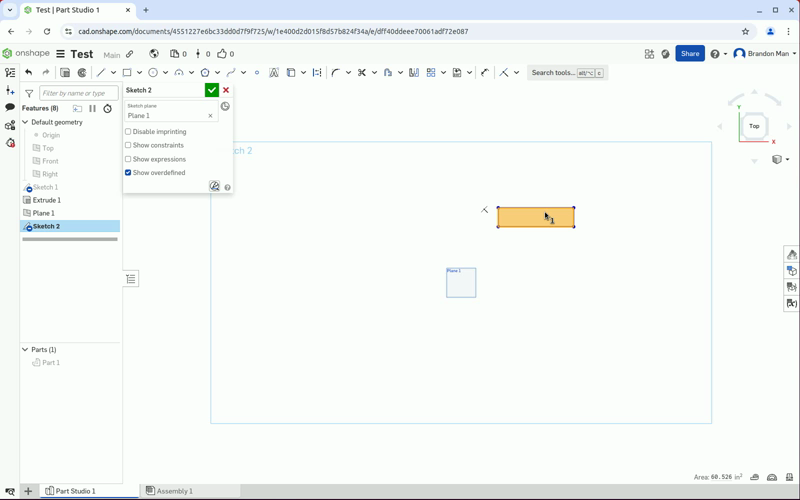
mouse_move(73, 352)
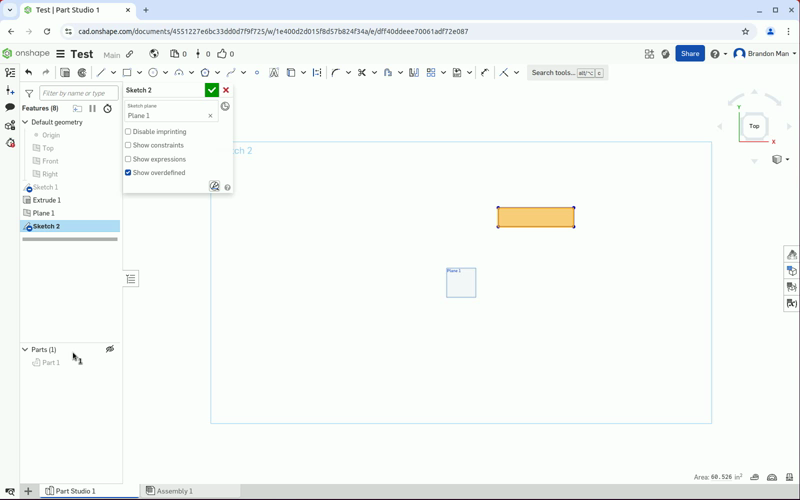
key(shift+y)
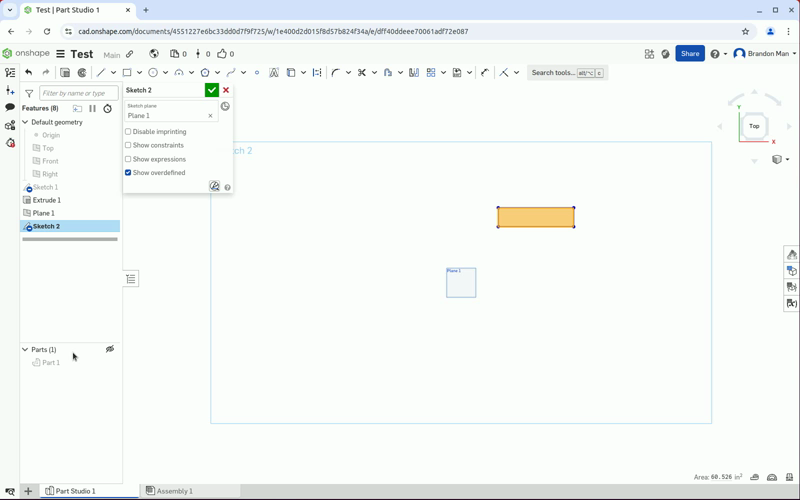
key(shift+e)
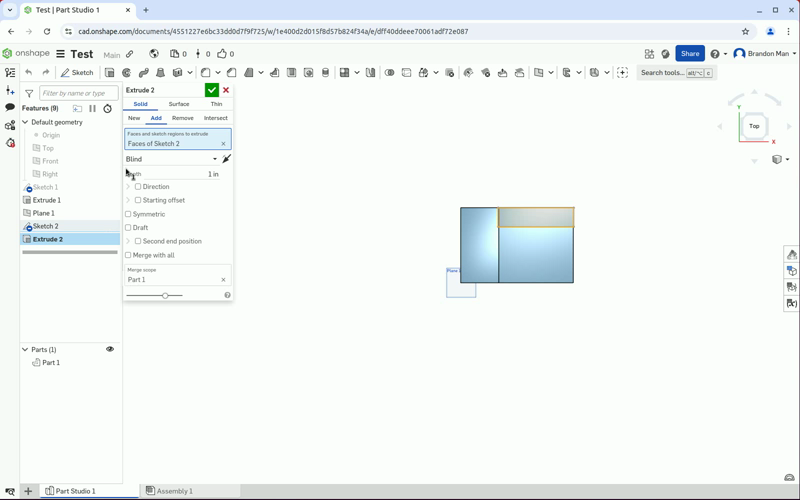
mouse_move(143, 106)
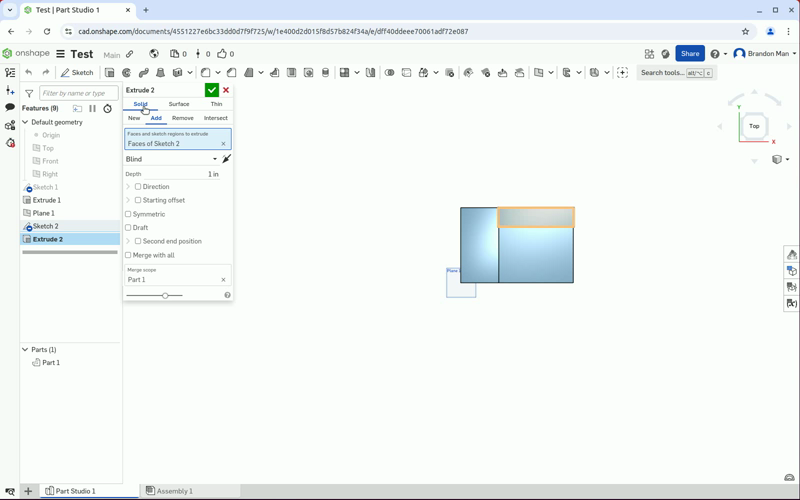
click(143, 106)
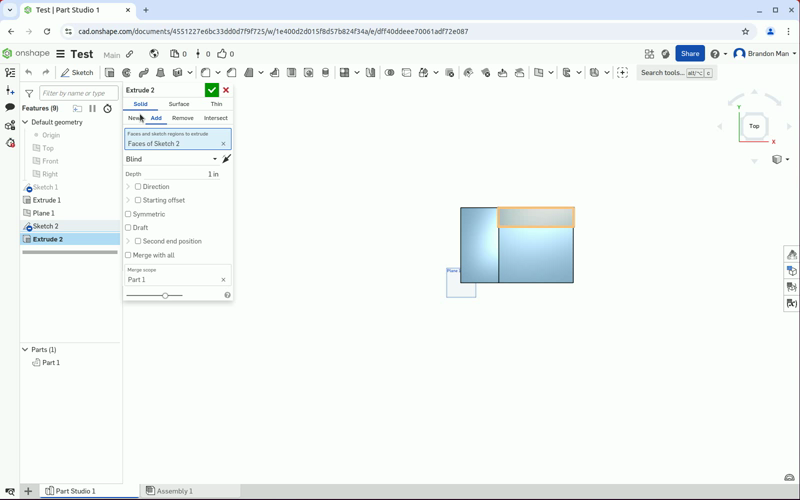
mouse_move(137, 120)
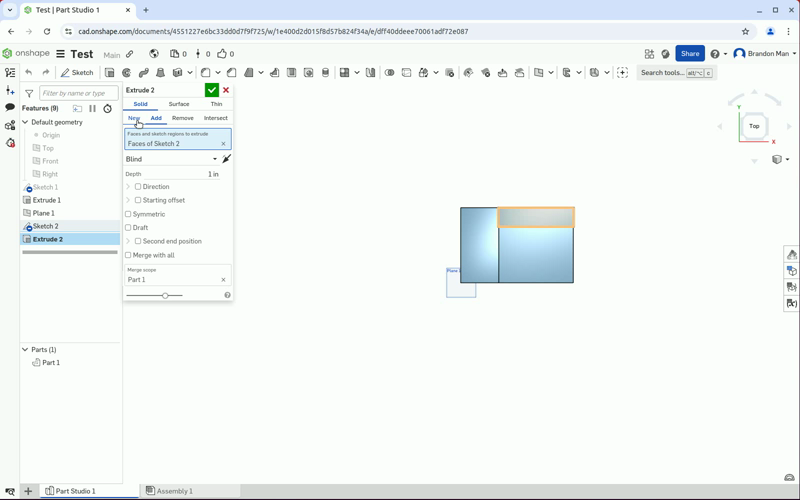
click(137, 120)
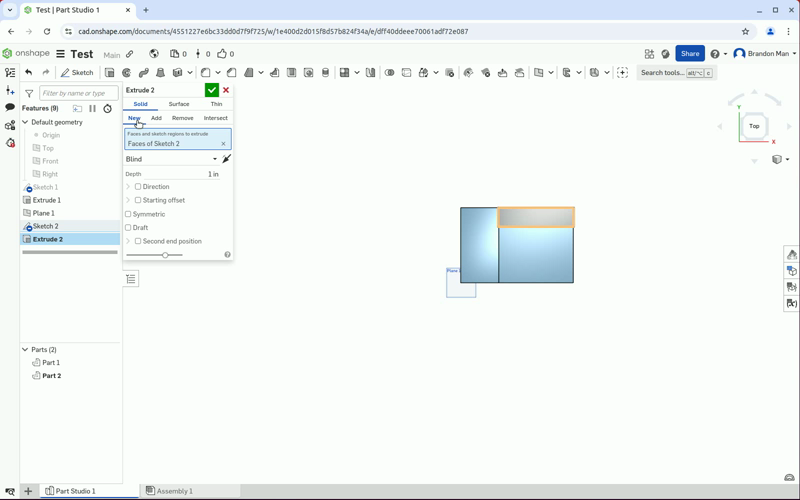
key(tab, 4)
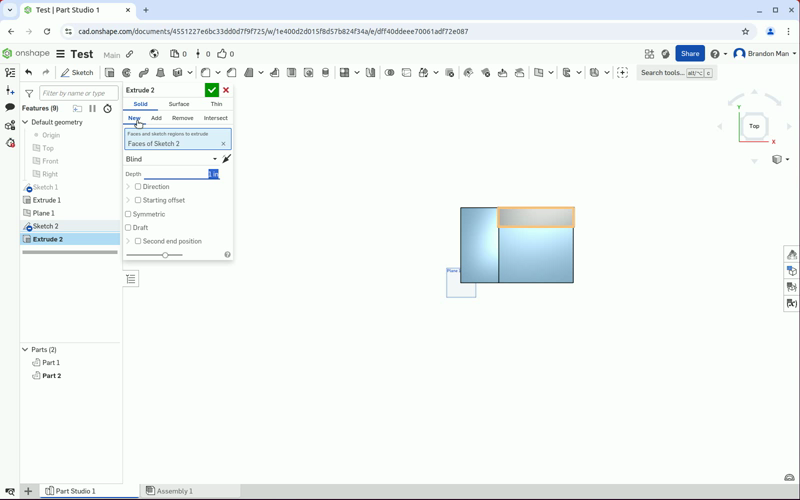
text(7.703)
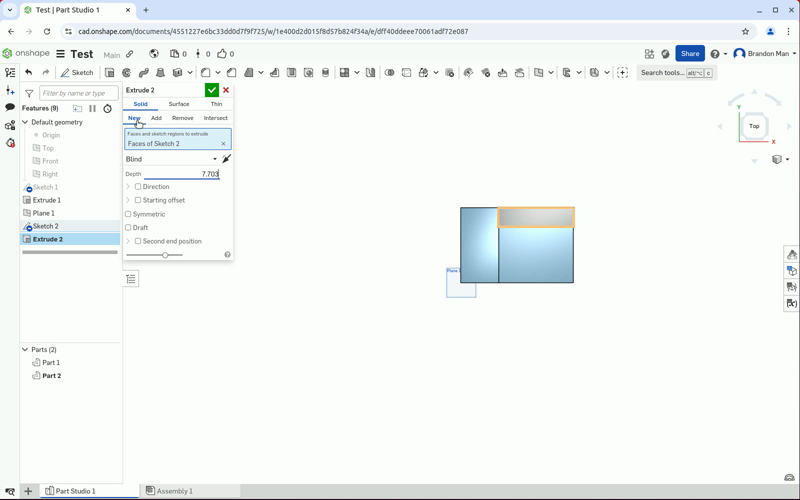
key(enter)
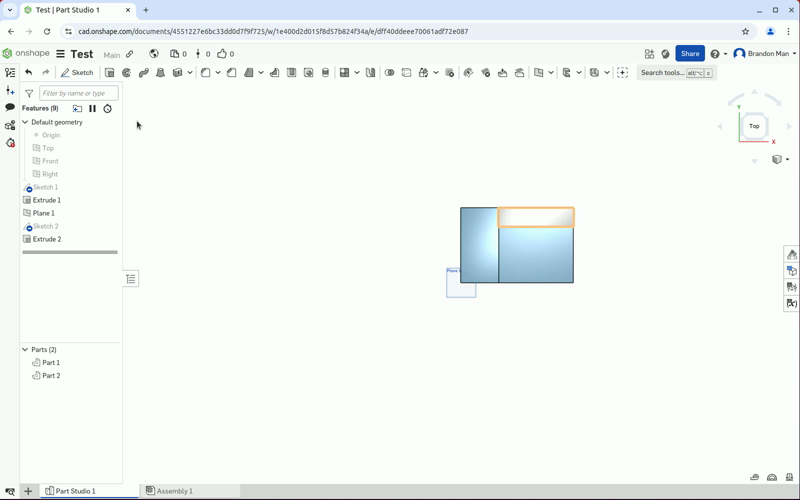
key(shift+h)
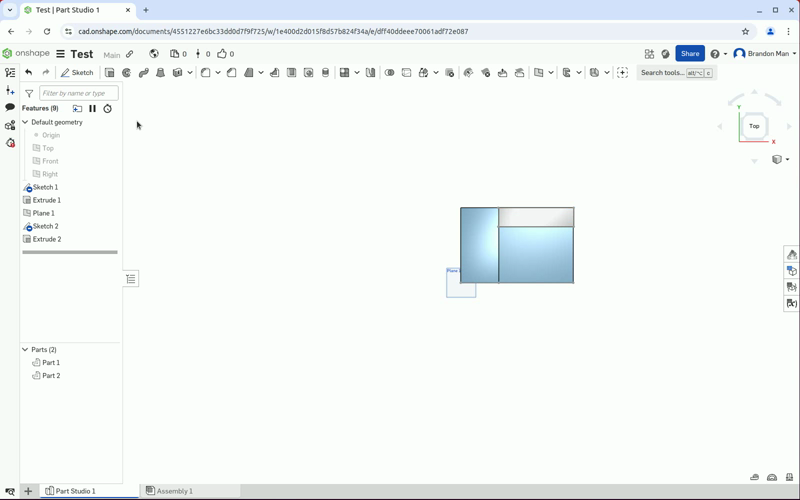
key(shift+h)
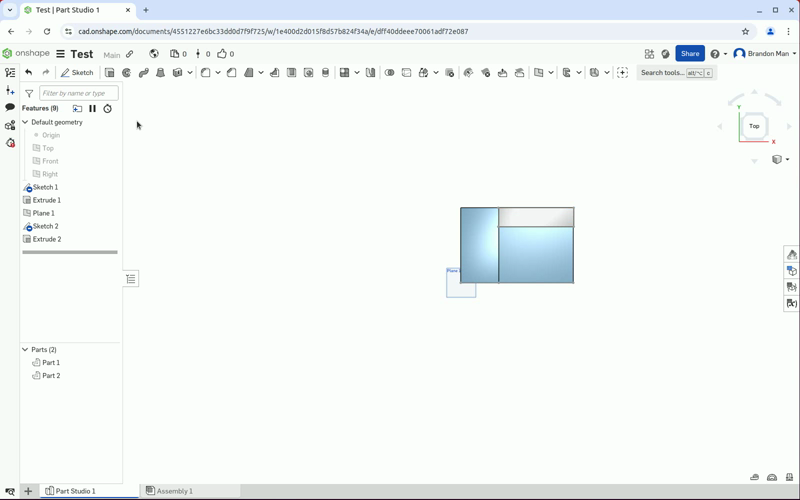
key(shift+7)
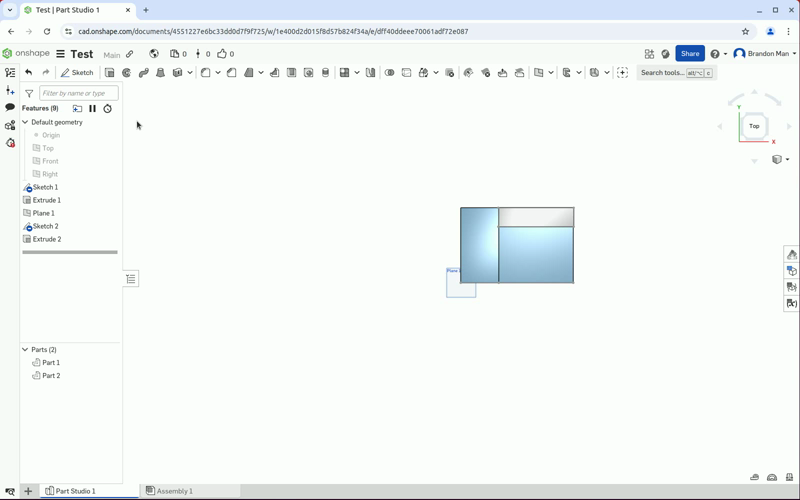
key(up, 3)
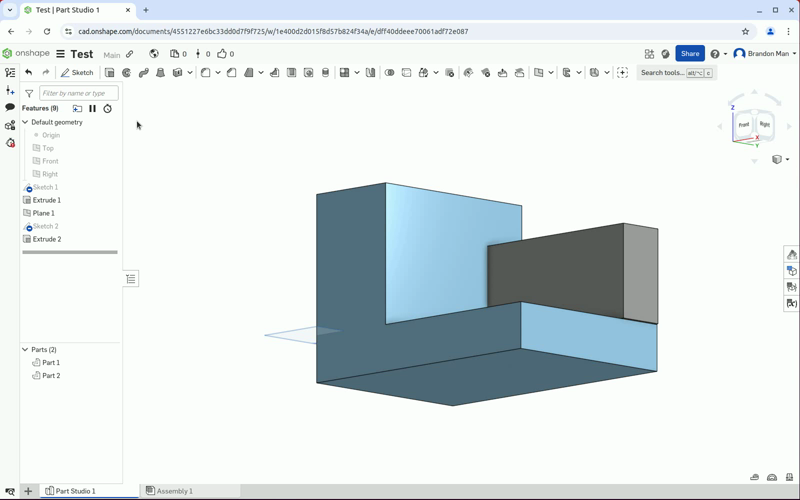
key(left, 3)
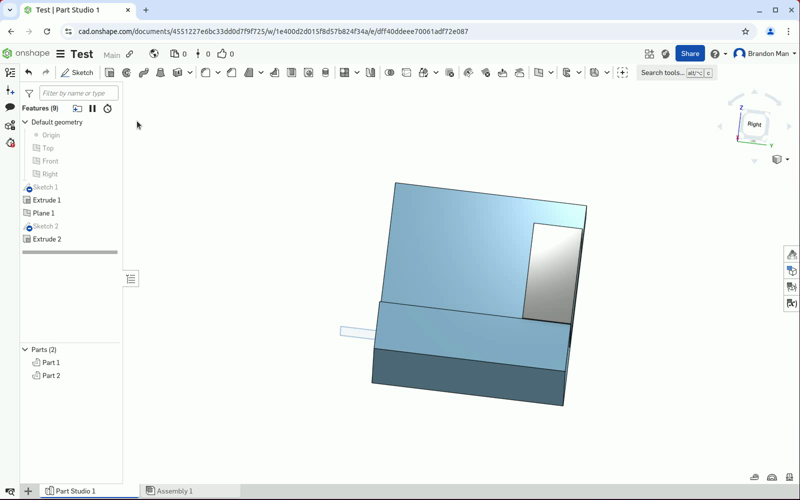
key(right, 3)
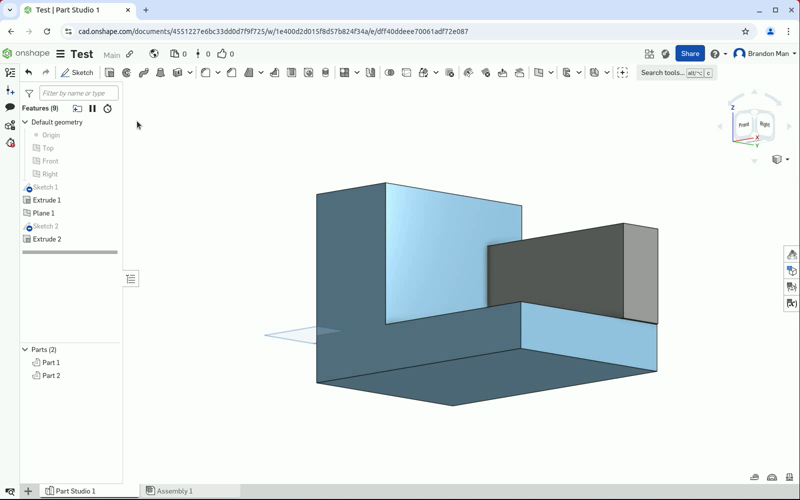
key(down, 3)
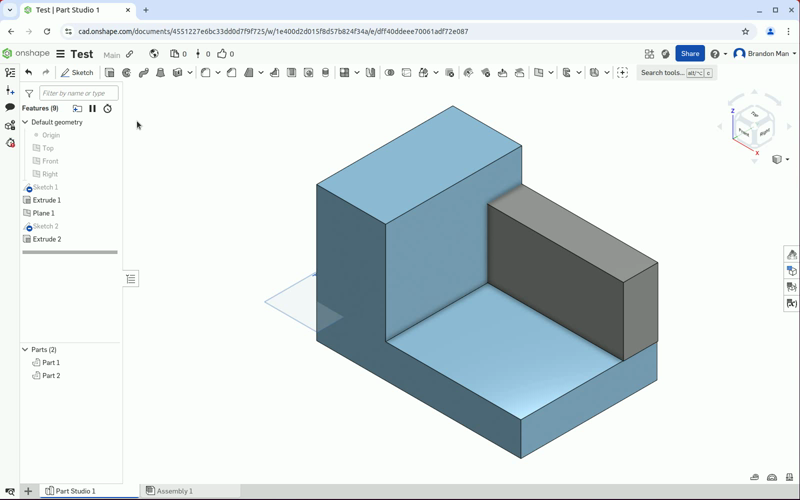
mouse_move(73, 189)
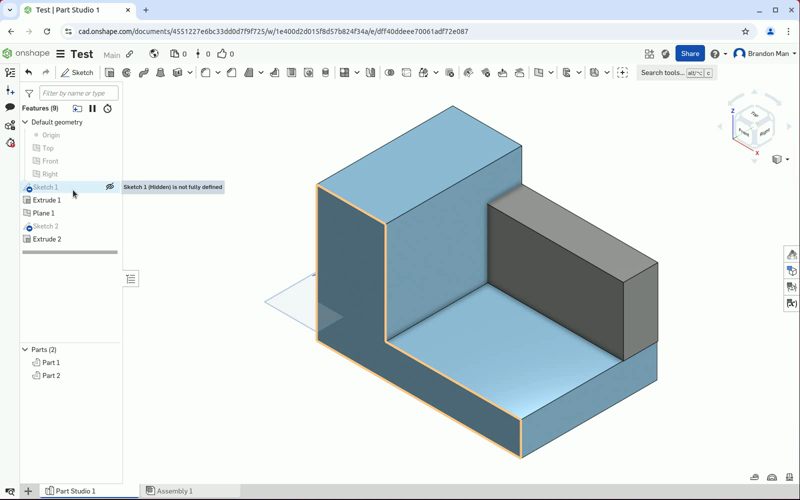
click(73, 189)